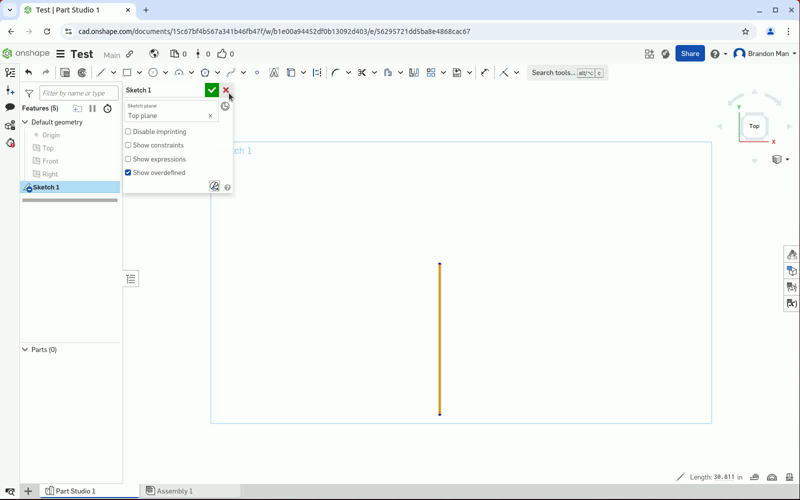
key(shift+h)
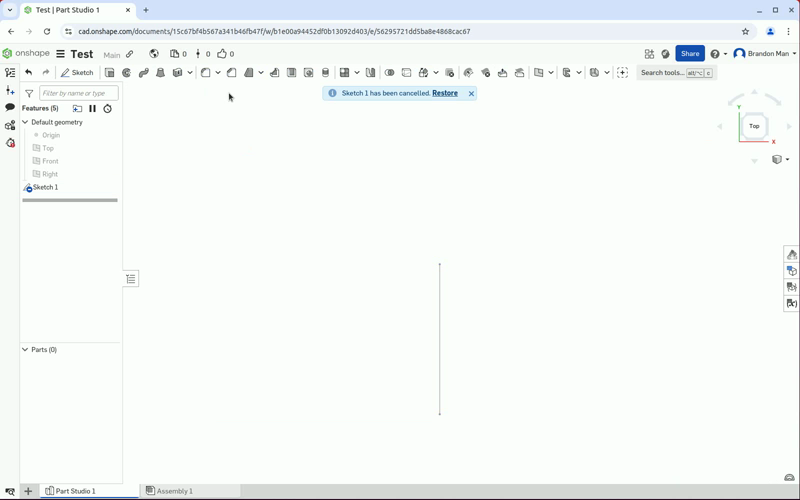
mouse_move(73, 352)
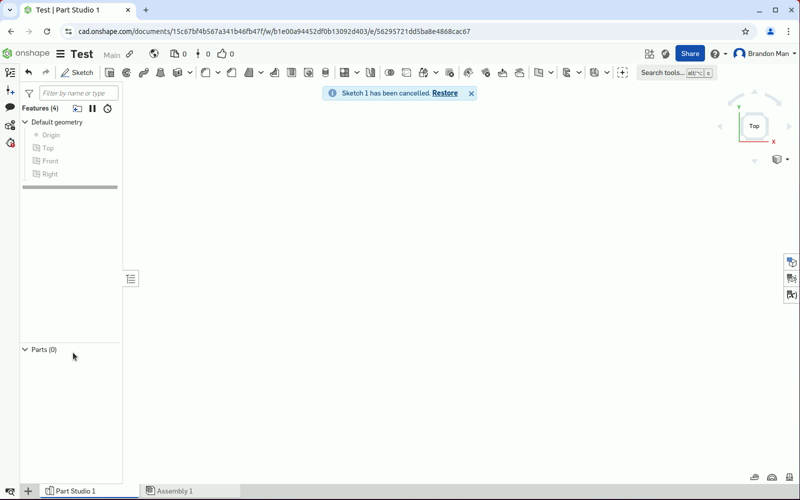
key(y)
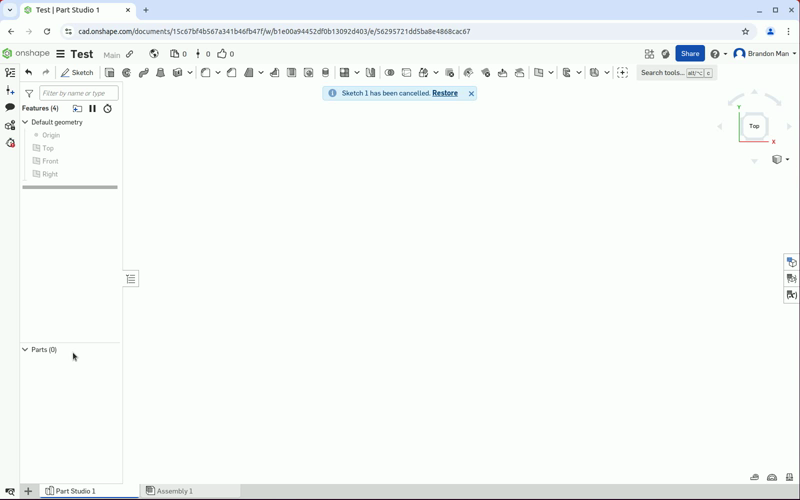
key(shift+p)
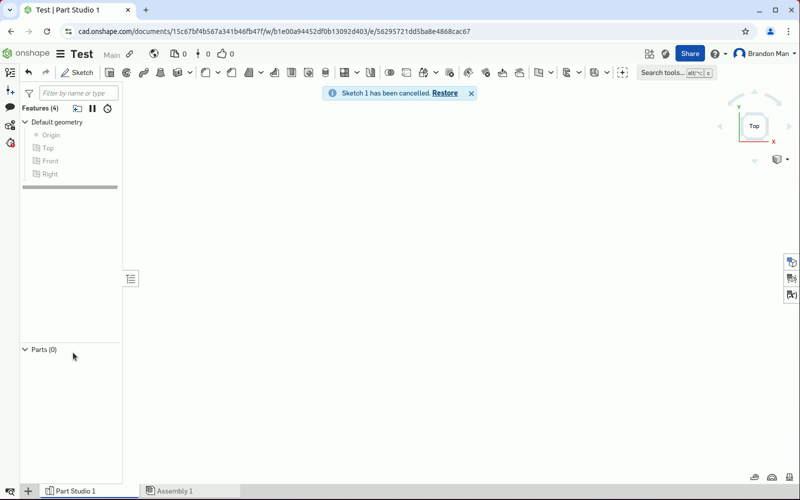
key(space)
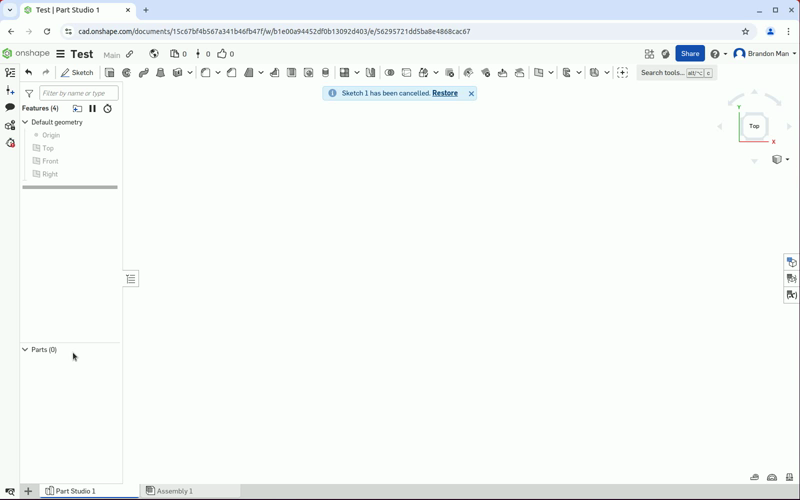
key_down(shift)
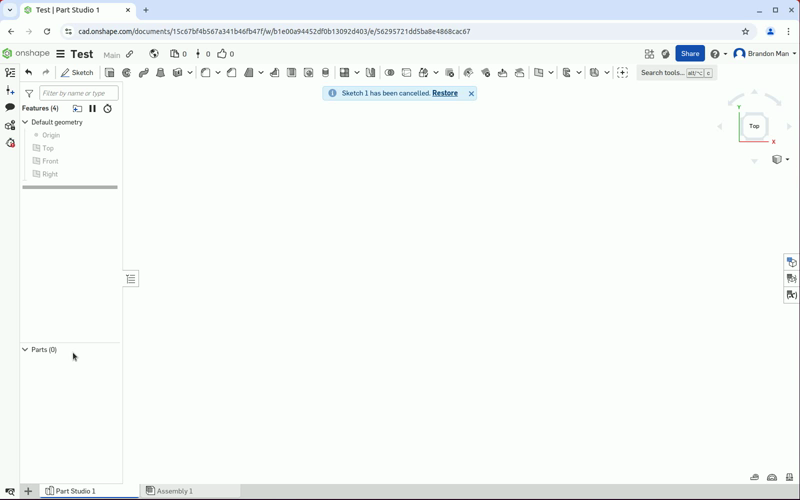
key(up)
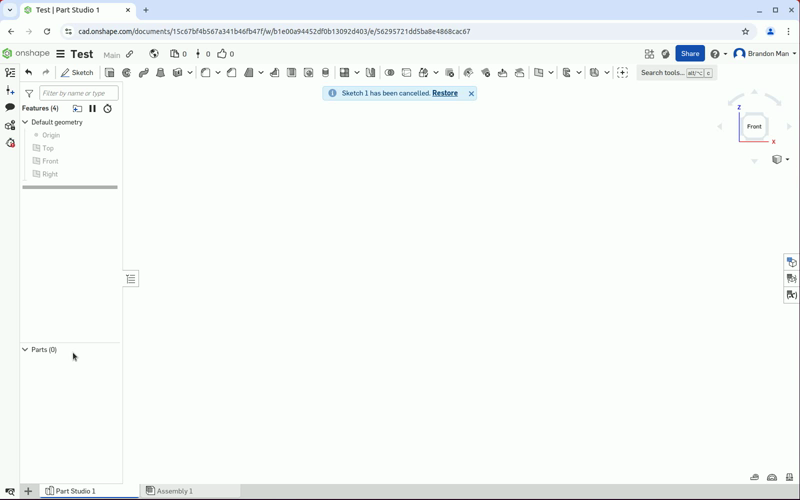
key_up(shift)
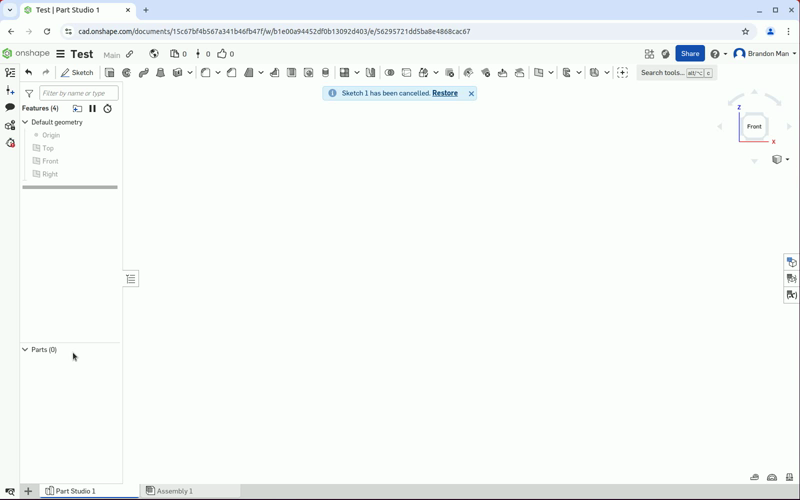
mouse_move(73, 352)
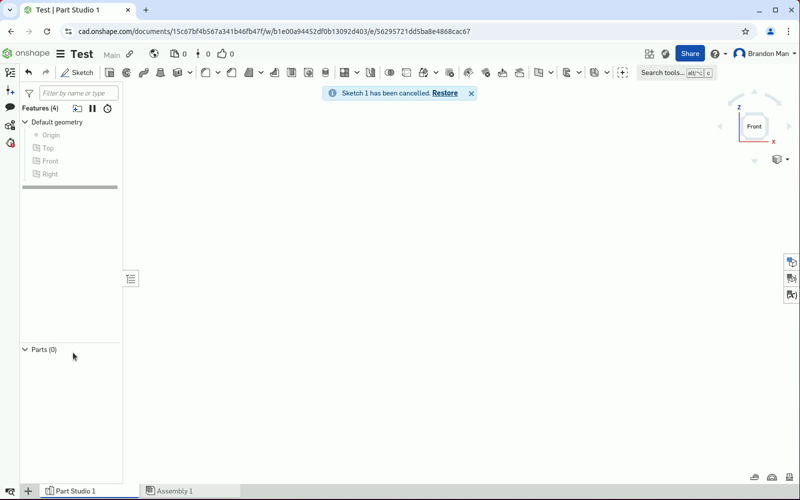
key(shift+y)
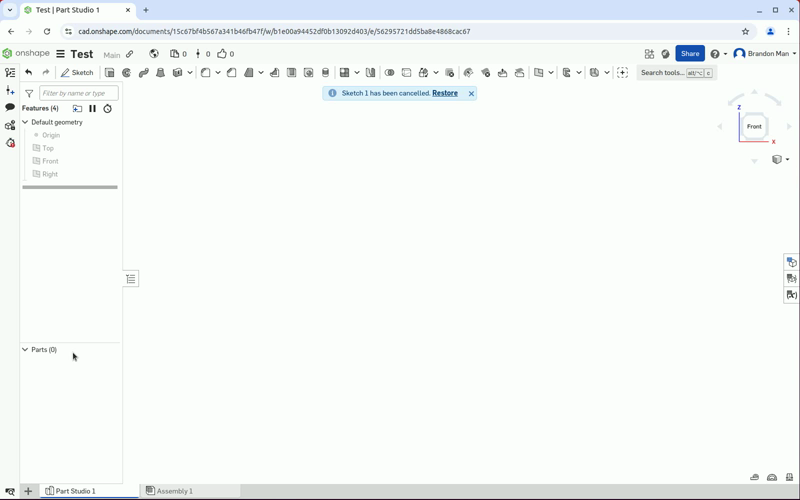
key(shift+s)
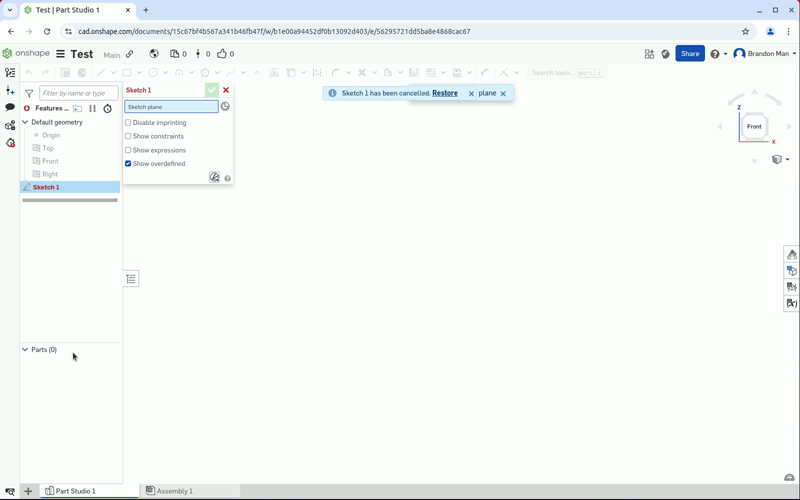
mouse_move(73, 163)
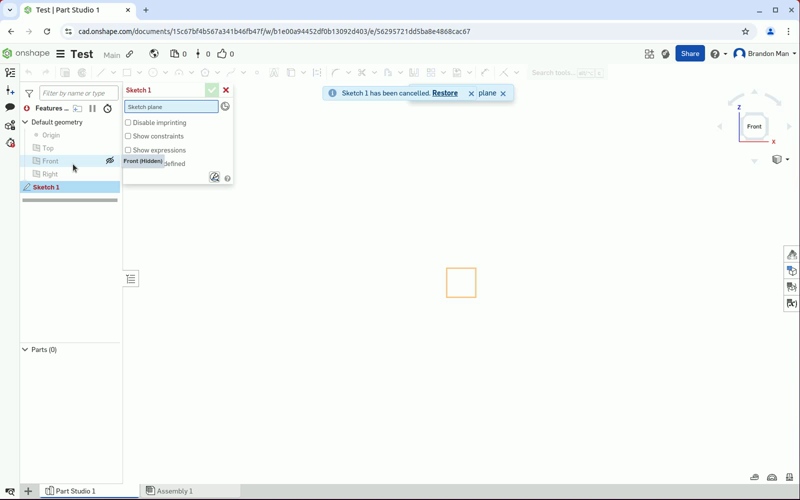
click(73, 163)
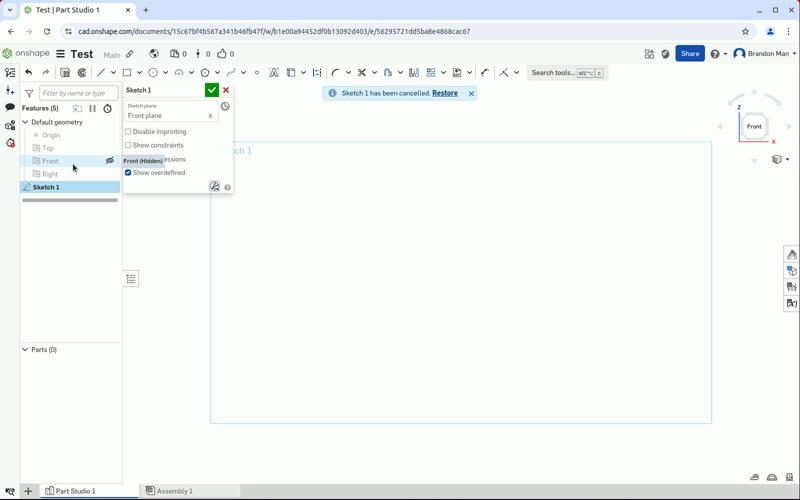
mouse_move(73, 352)
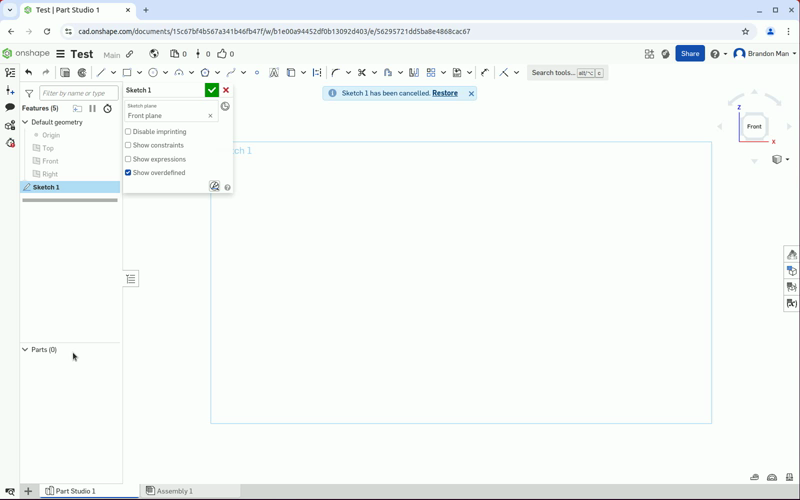
key(y)
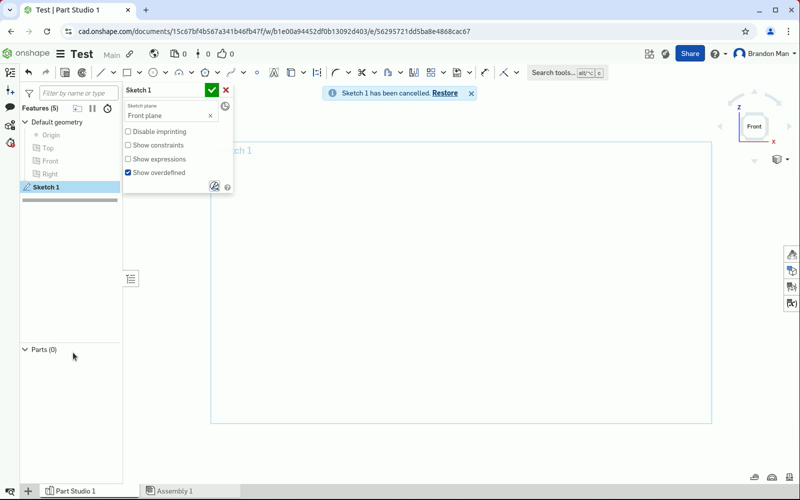
key(c)
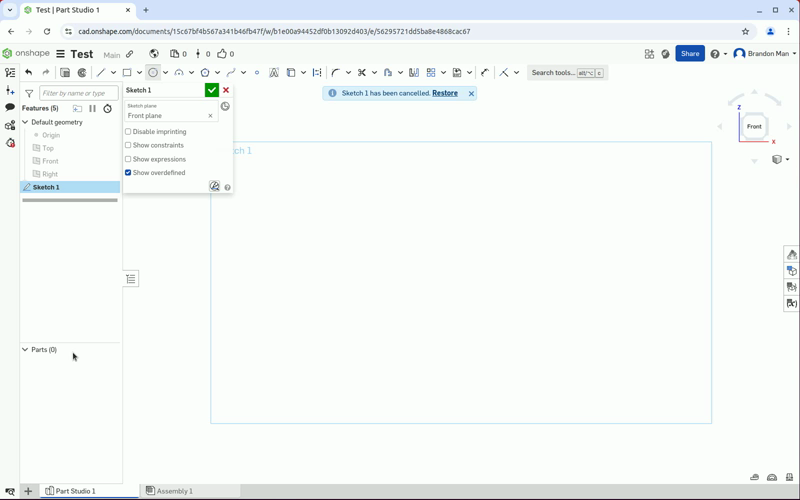
key_down(shift)
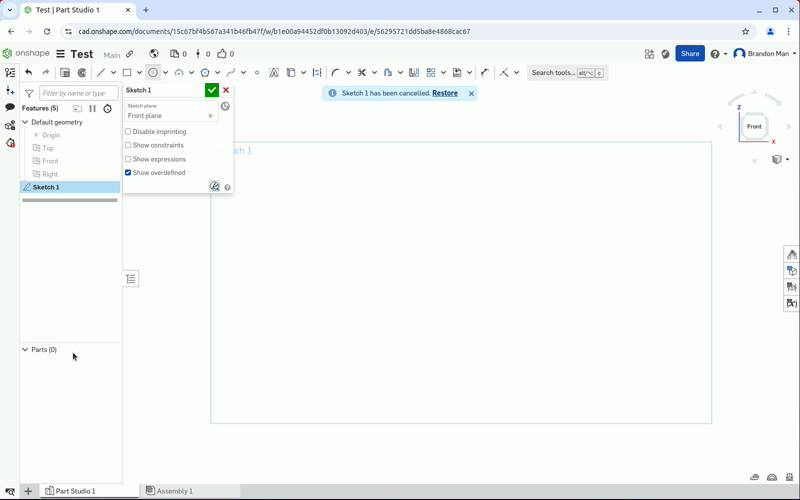
mouse_move(461, 282)
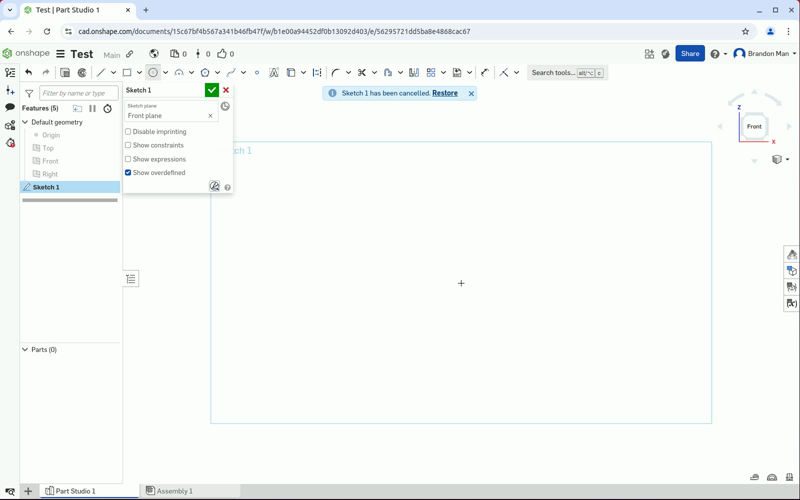
click(461, 282)
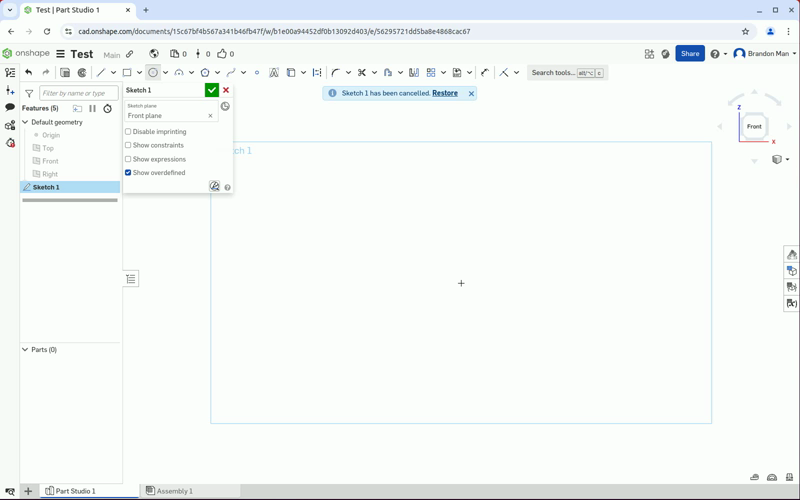
key_up(shift)
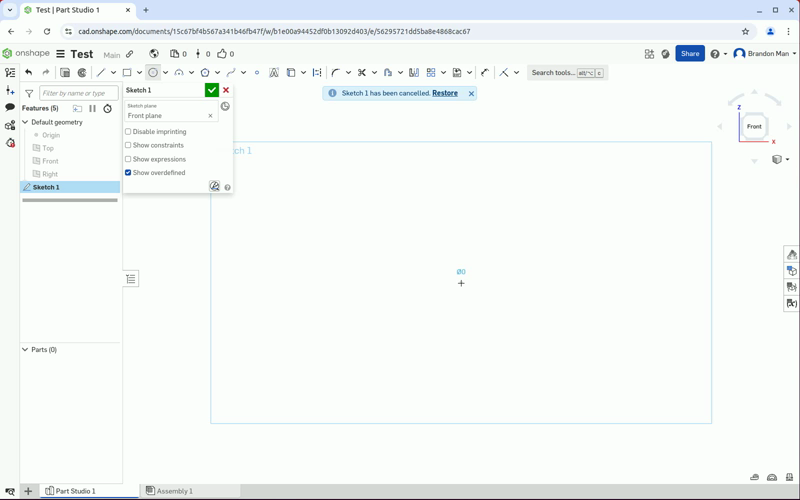
mouse_move(574, 282)
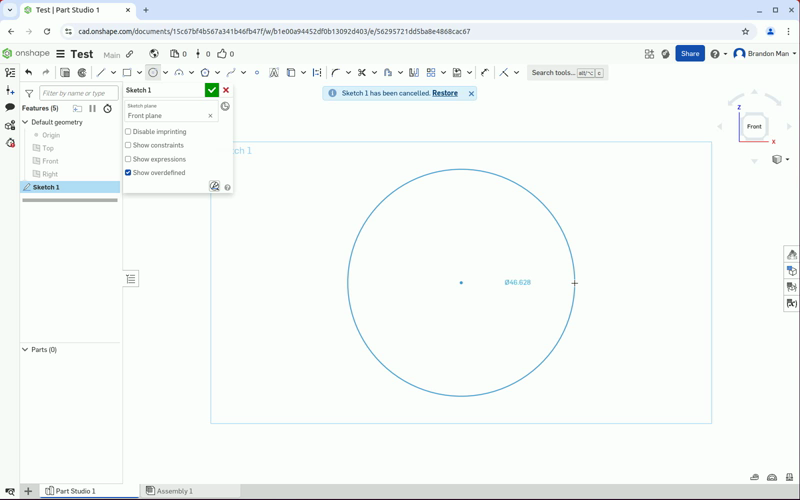
click(574, 282)
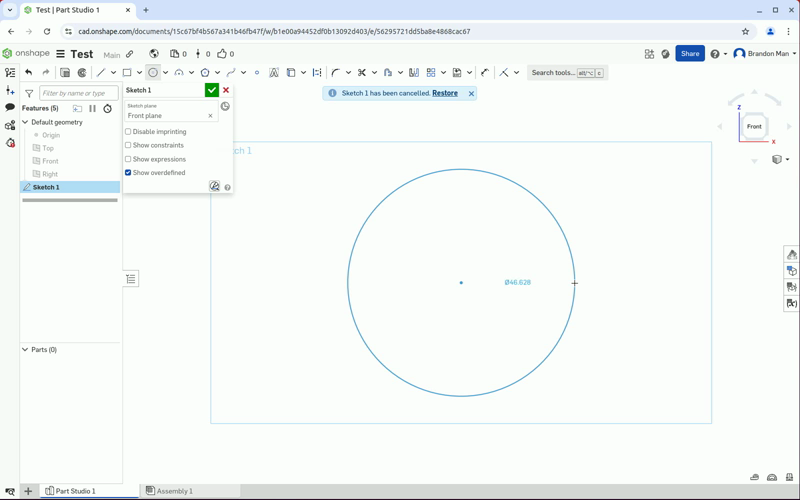
key(esc)
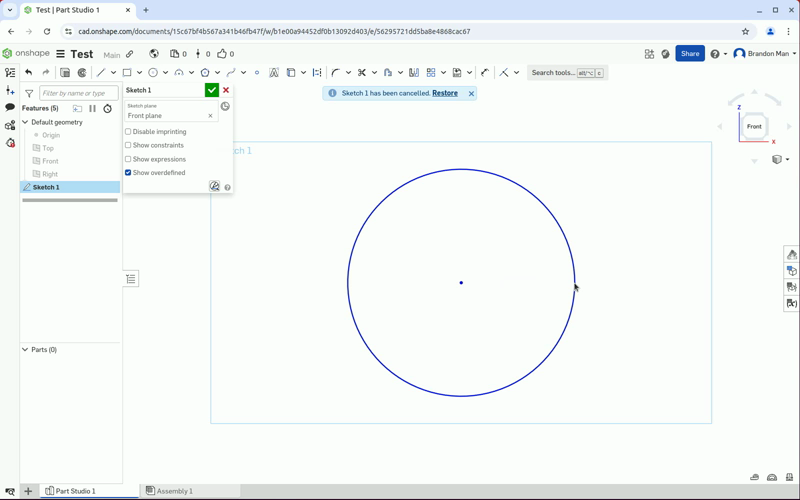
key(c)
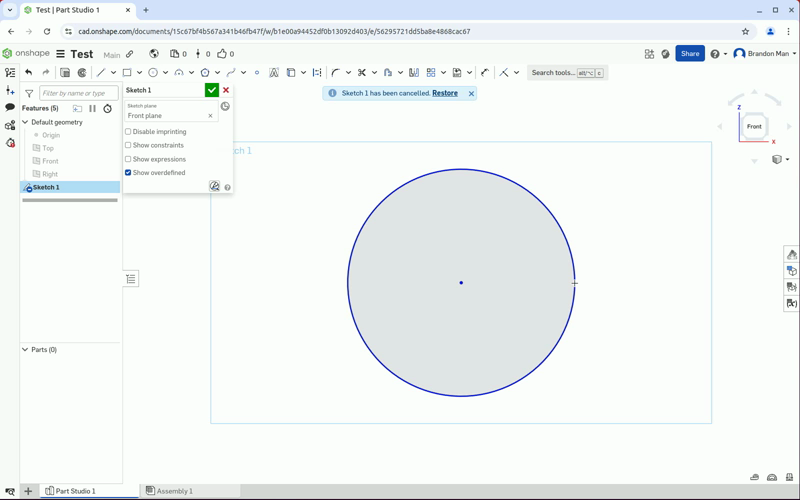
key_down(shift)
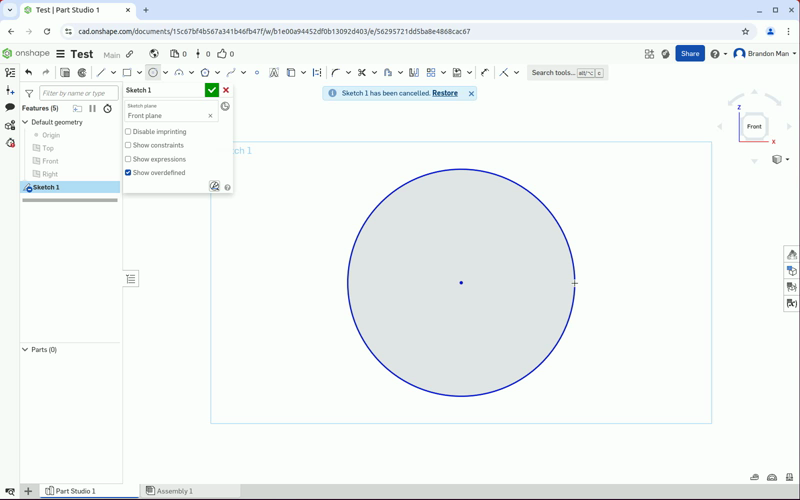
mouse_move(461, 282)
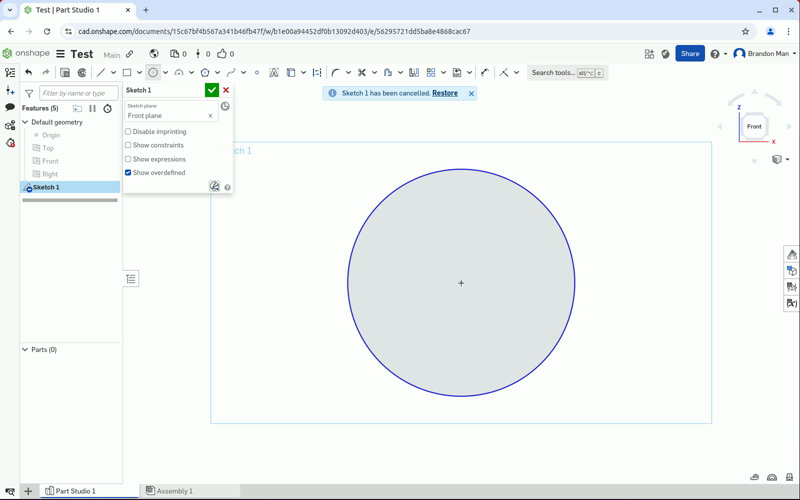
click(461, 282)
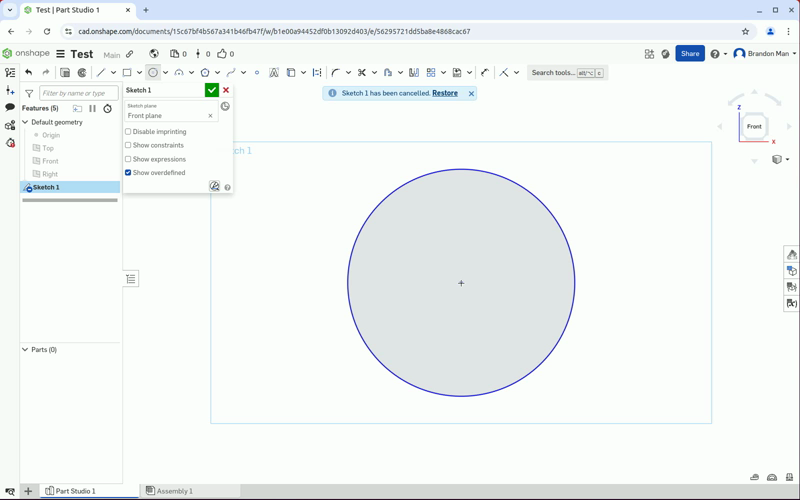
key_up(shift)
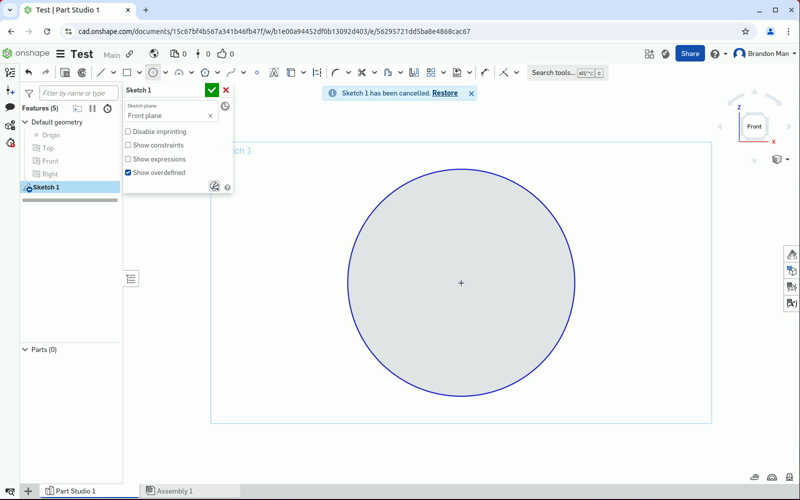
mouse_move(470, 282)
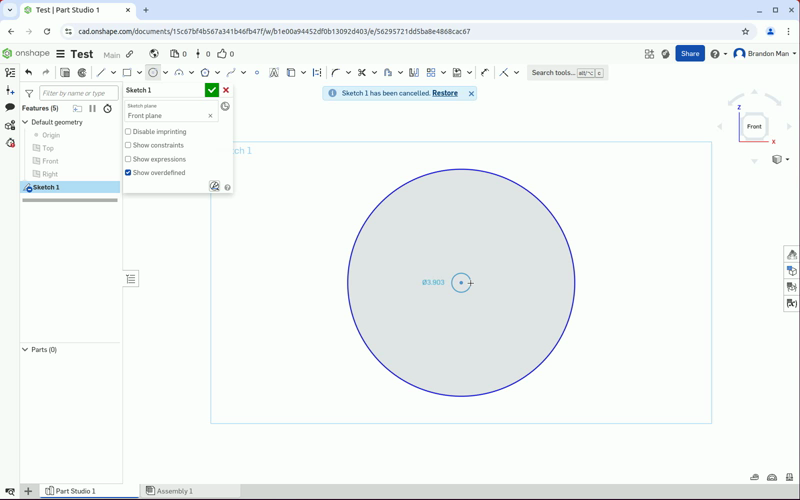
click(470, 282)
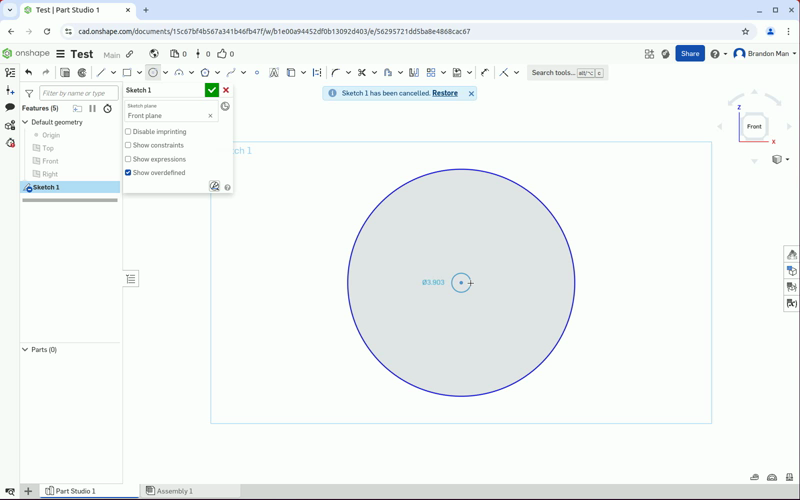
key(esc)
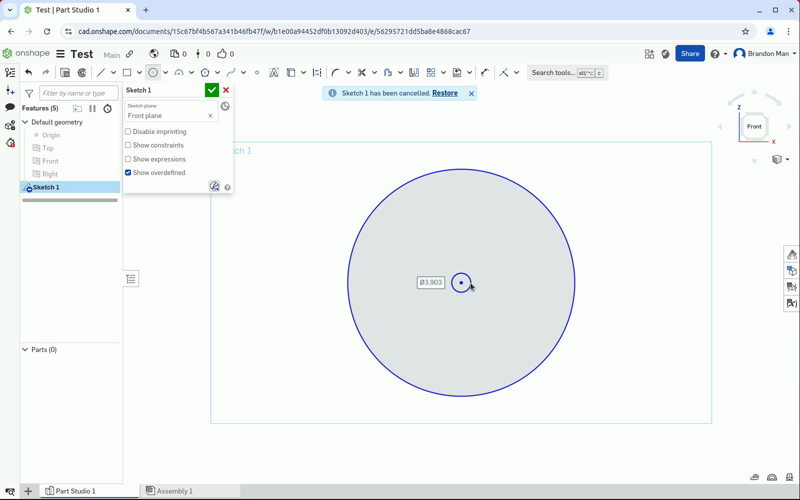
mouse_move(399, 276)
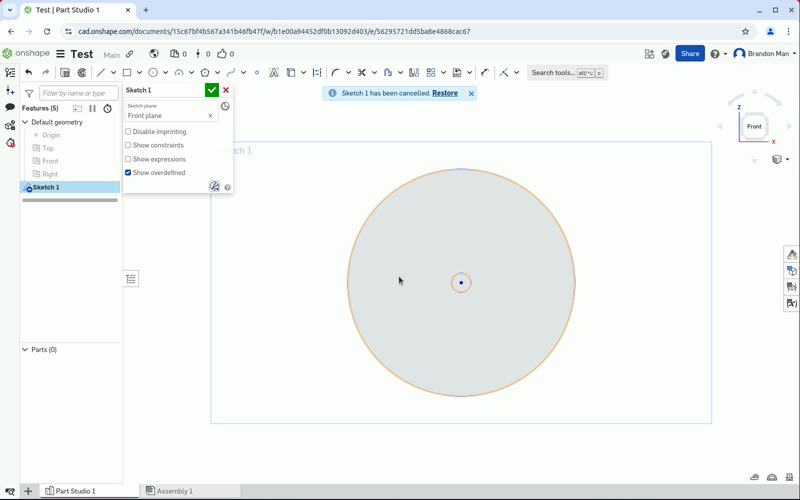
click(399, 276)
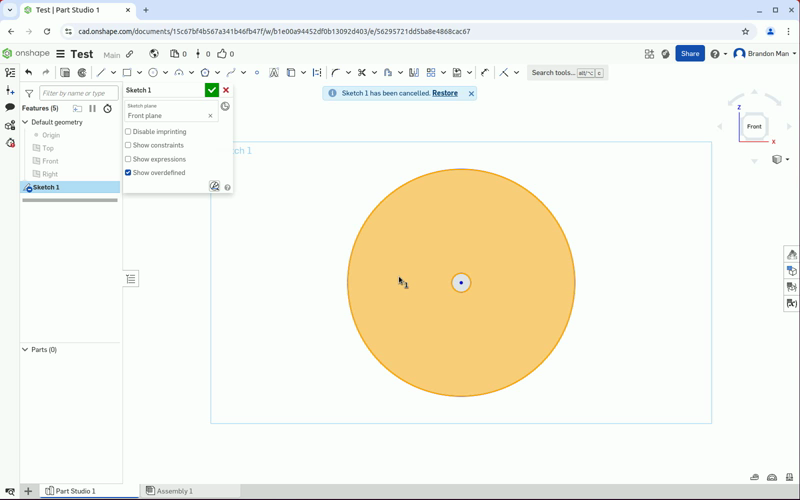
mouse_move(73, 352)
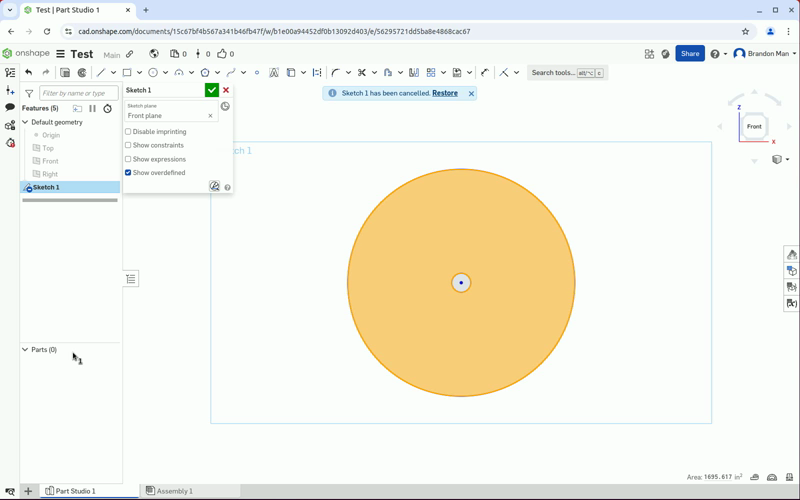
key(shift+y)
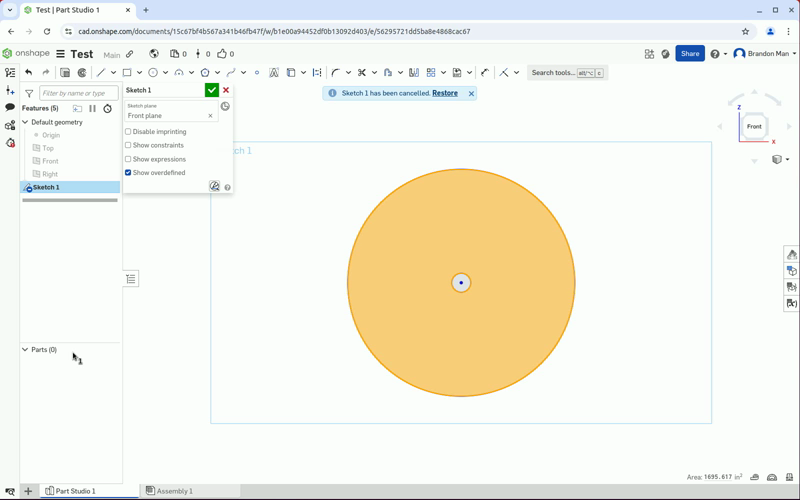
key(shift+e)
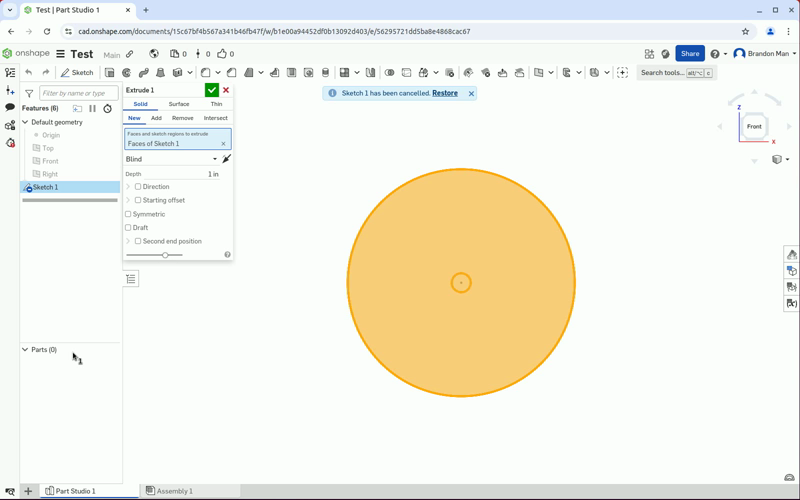
mouse_move(143, 106)
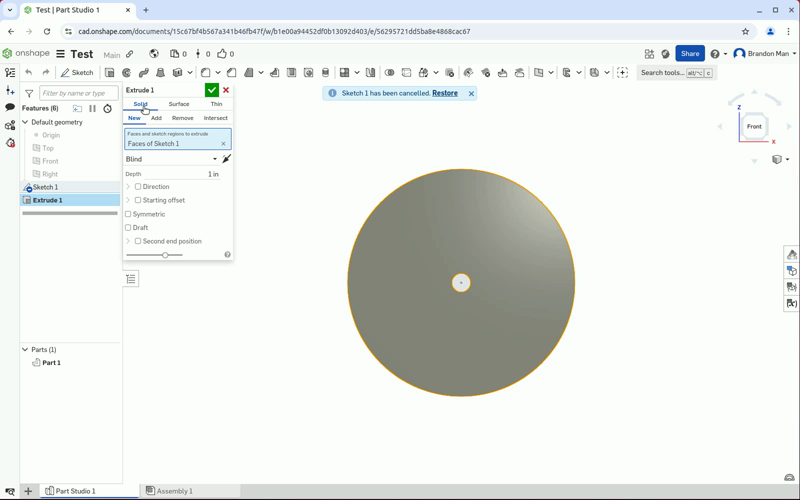
click(143, 106)
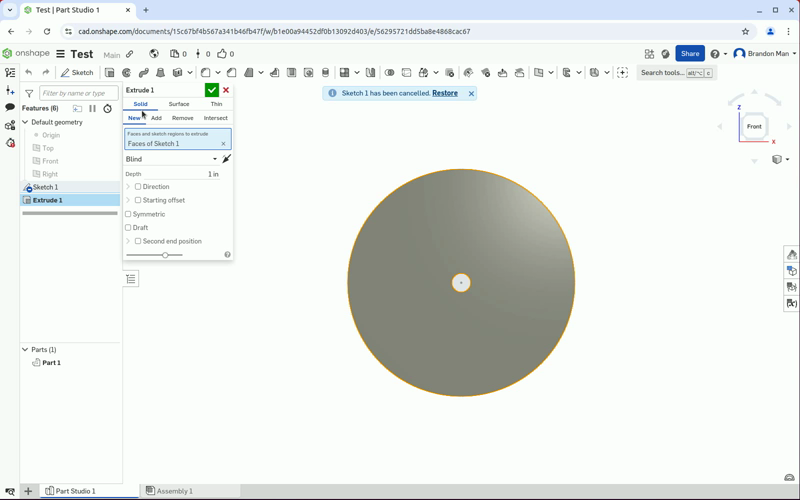
mouse_move(137, 120)
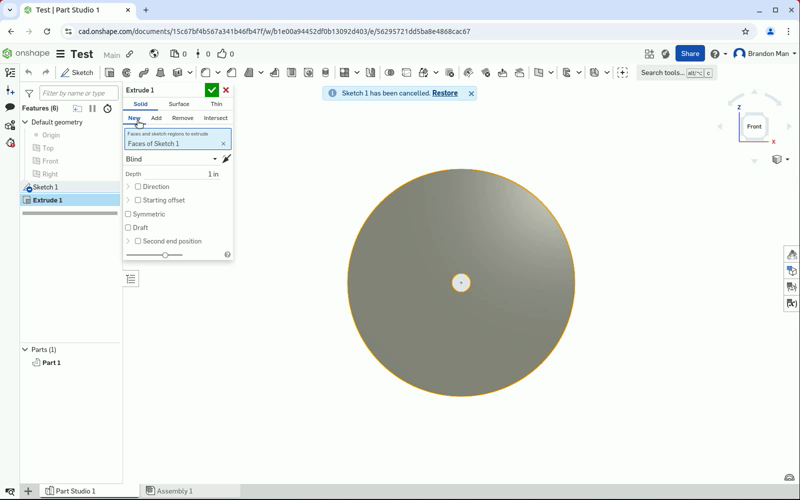
click(137, 120)
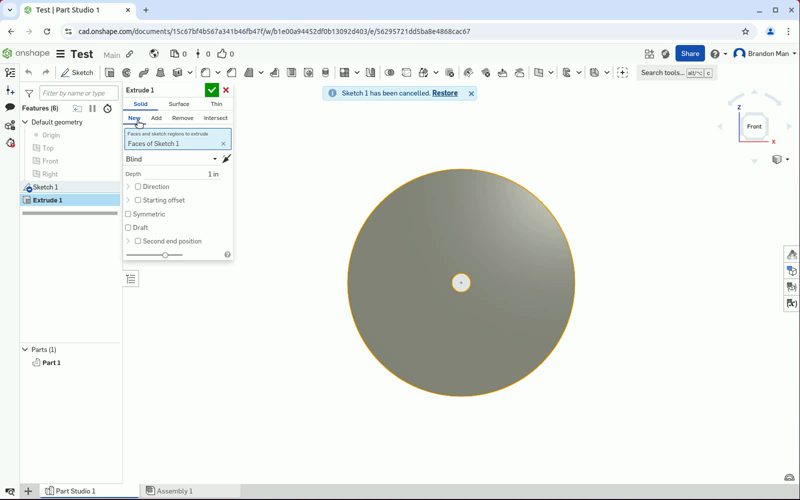
key(tab, 4)
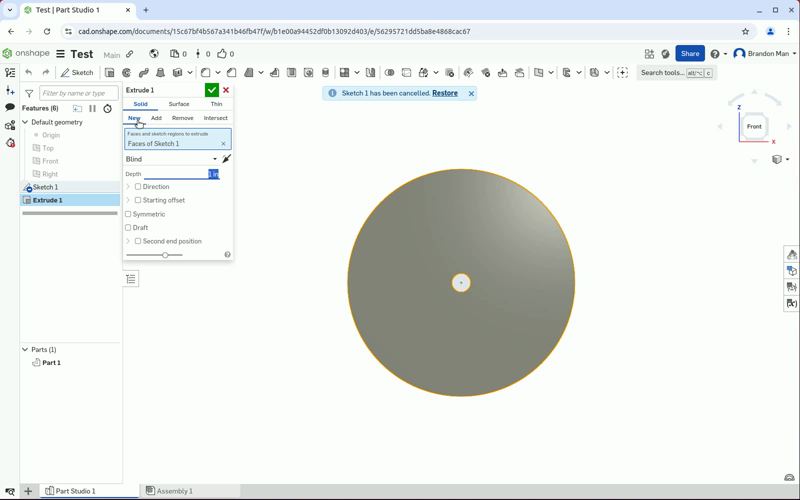
text(1.444)
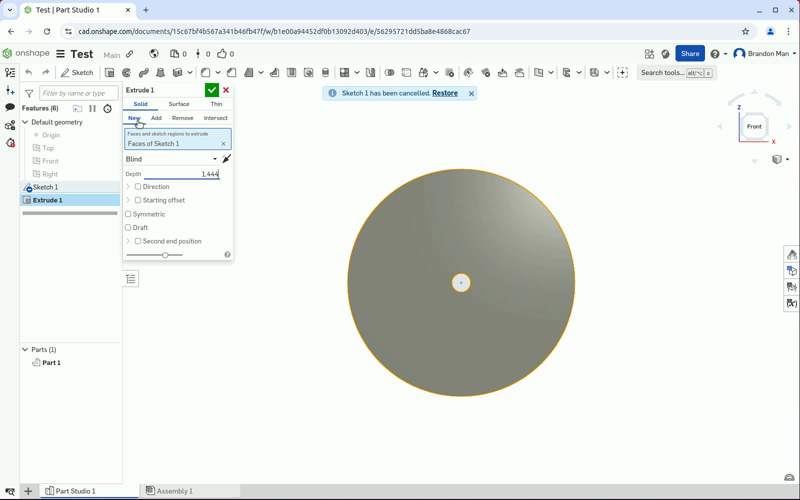
key(enter)
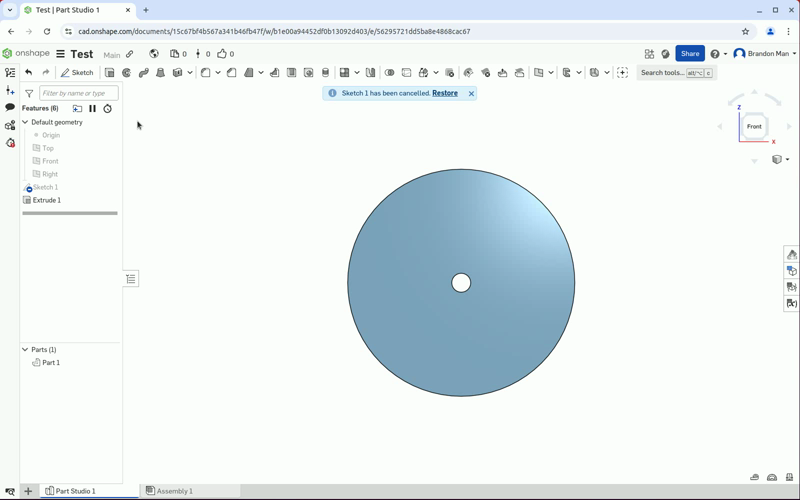
key(shift+h)
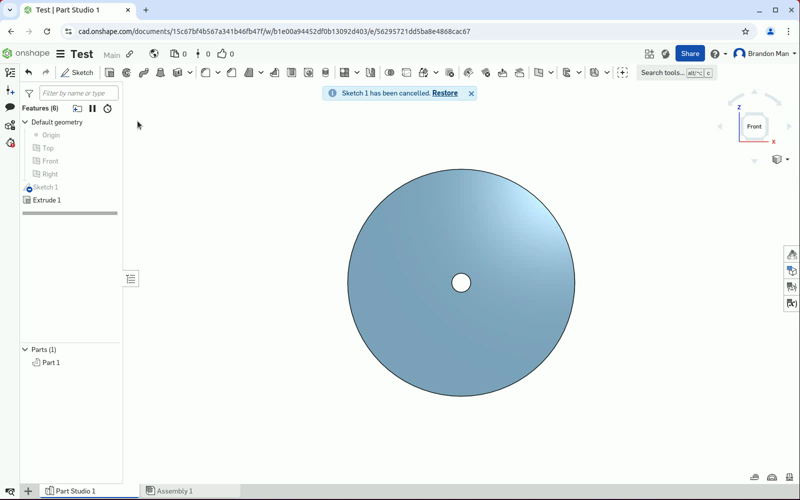
key(shift+h)
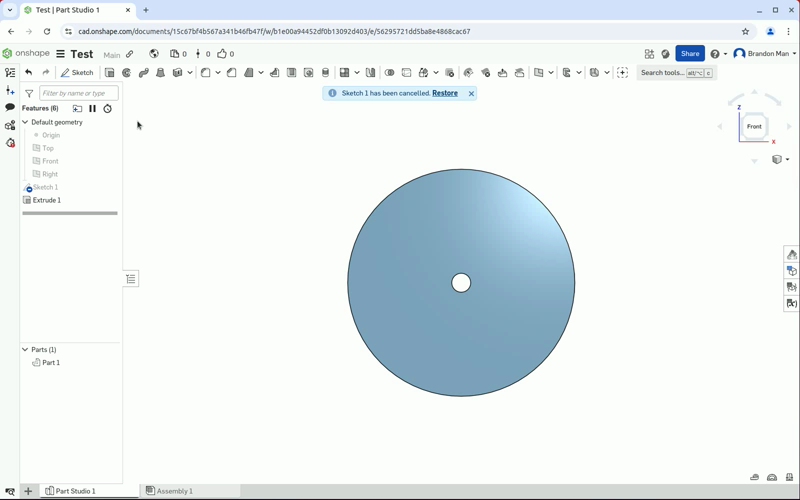
mouse_move(73, 189)
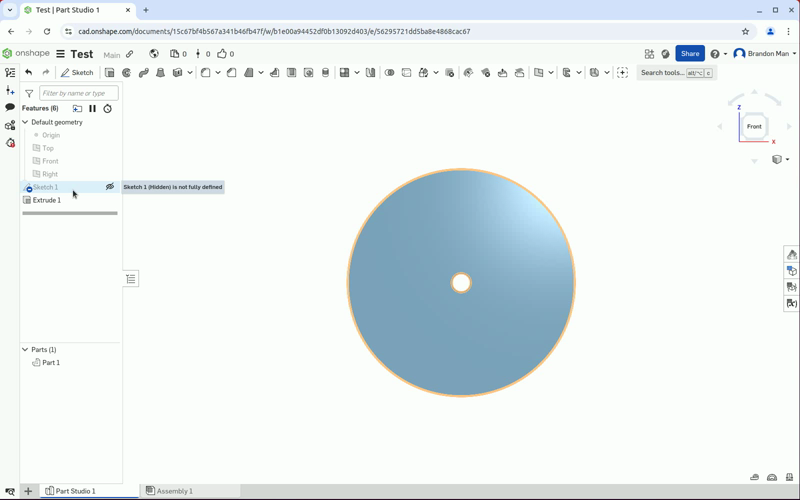
click(73, 189)
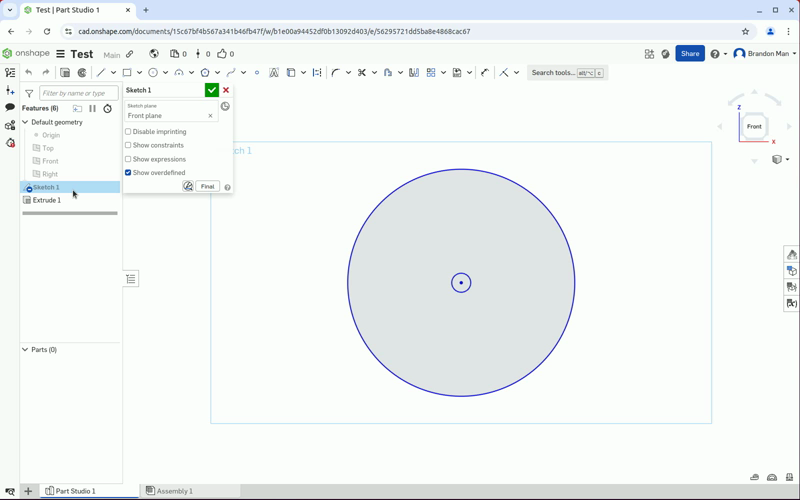
mouse_move(229, 92)
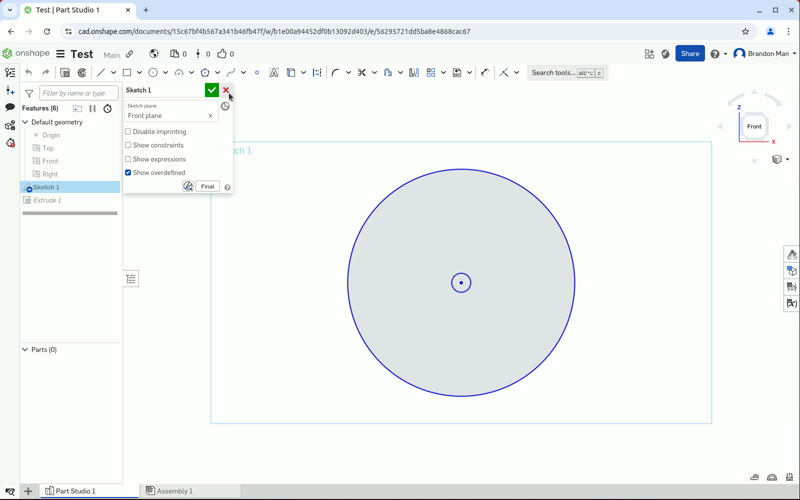
click(229, 92)
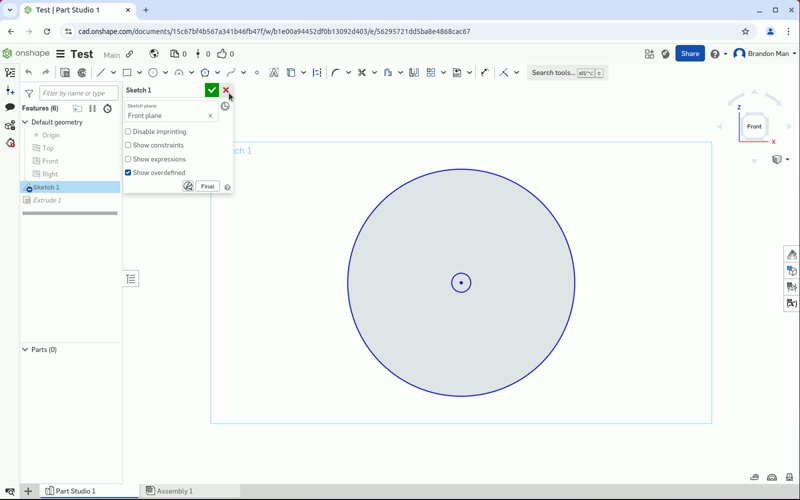
key(shift+s)
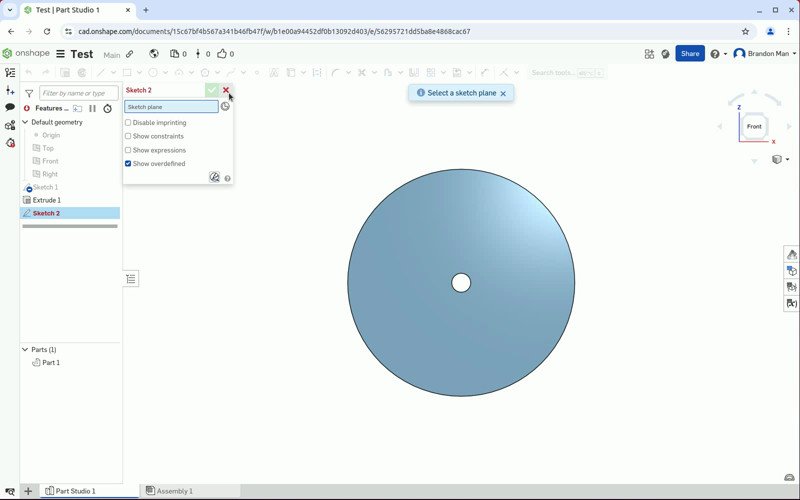
mouse_move(73, 163)
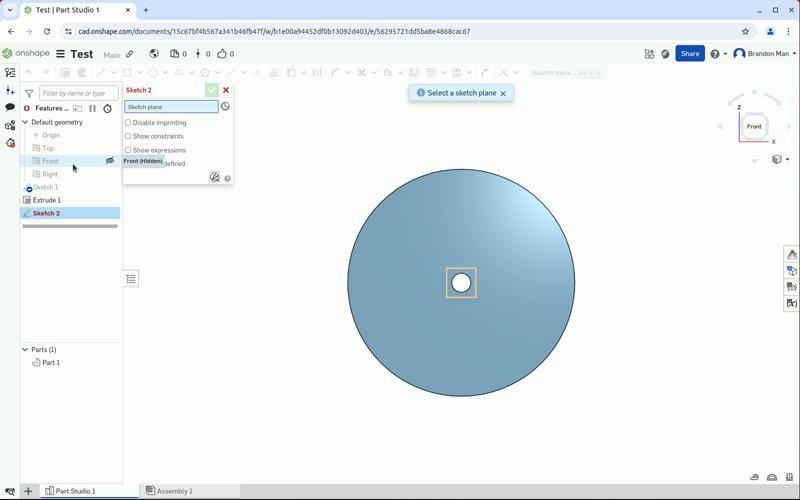
click(73, 163)
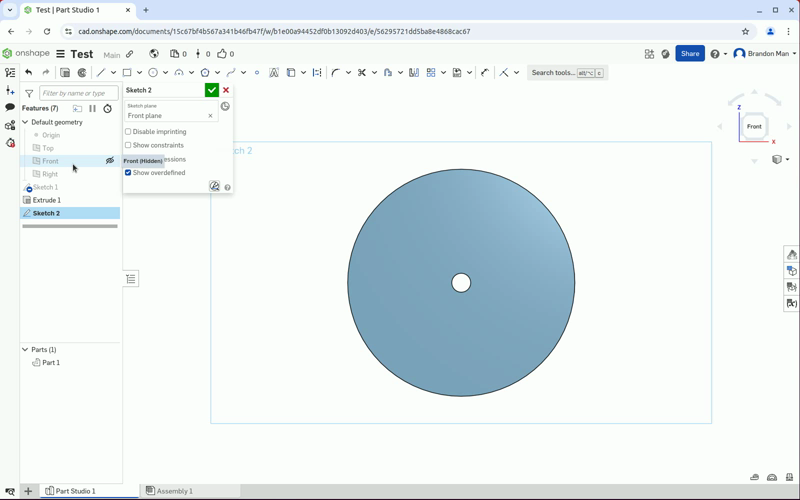
mouse_move(73, 352)
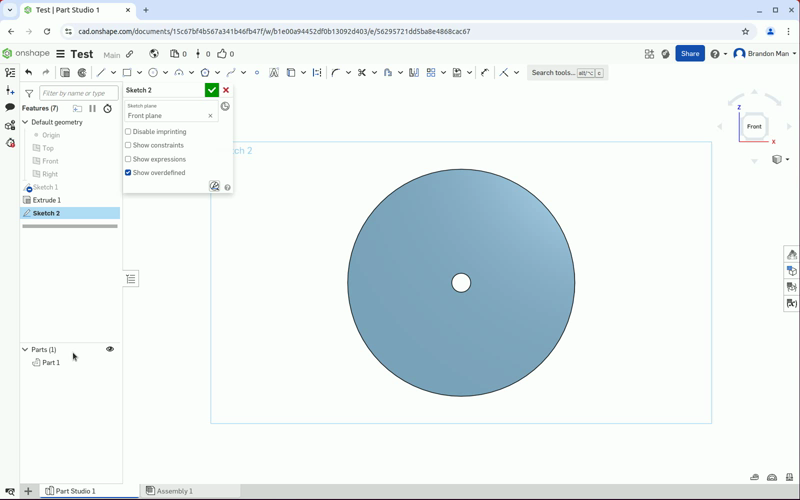
key(y)
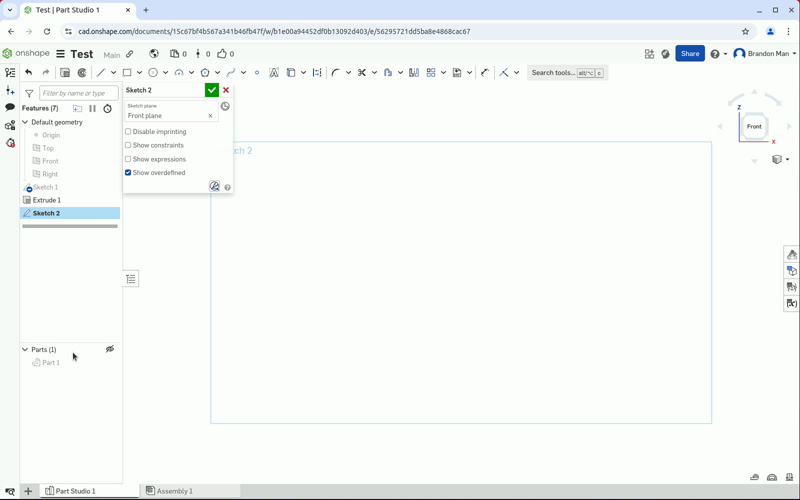
key(c)
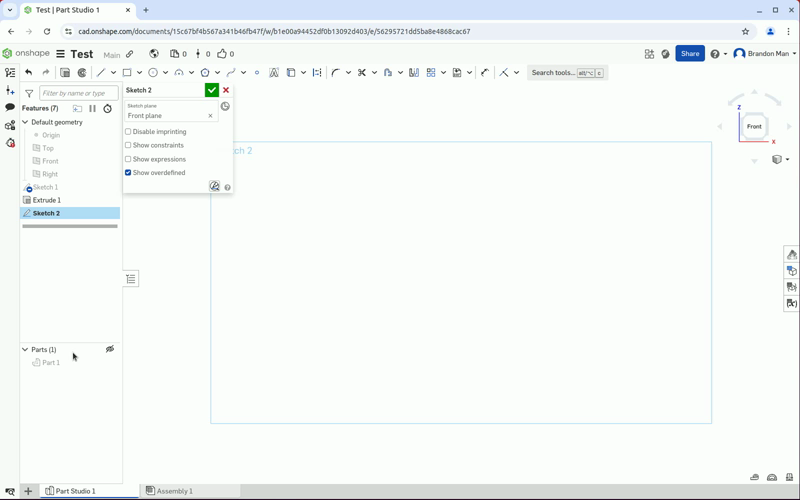
key_down(shift)
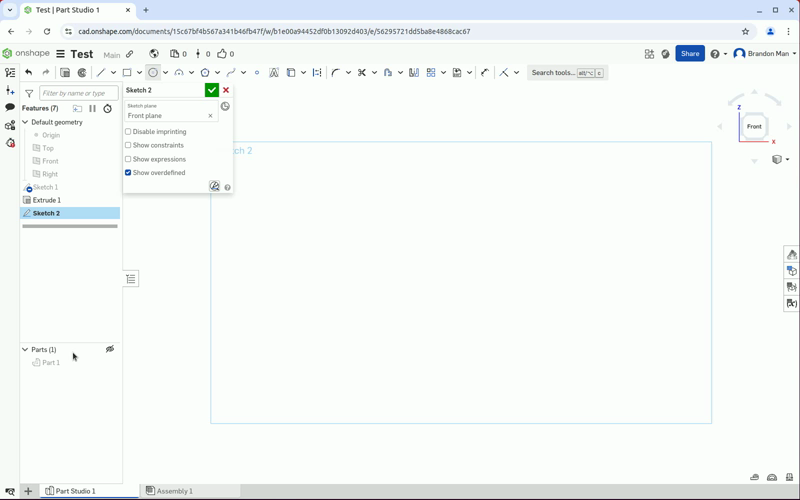
mouse_move(460, 282)
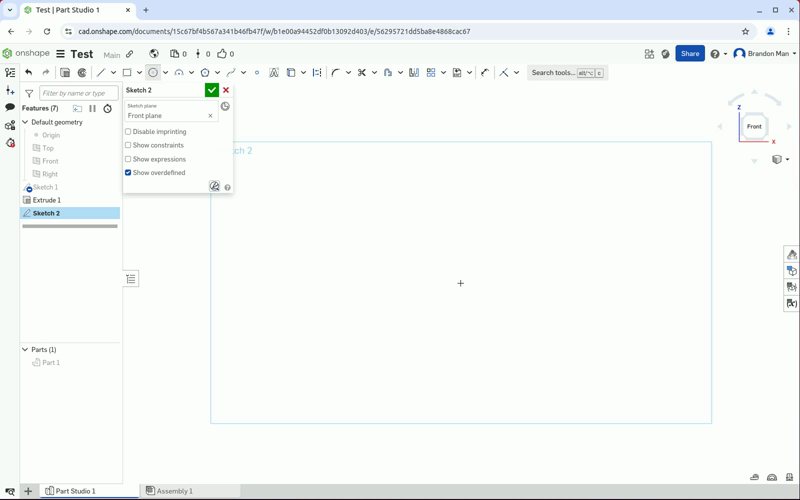
click(460, 282)
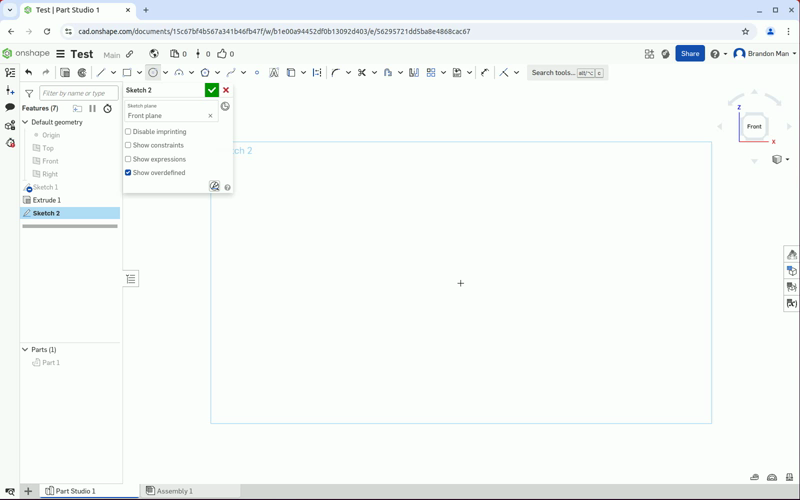
key_up(shift)
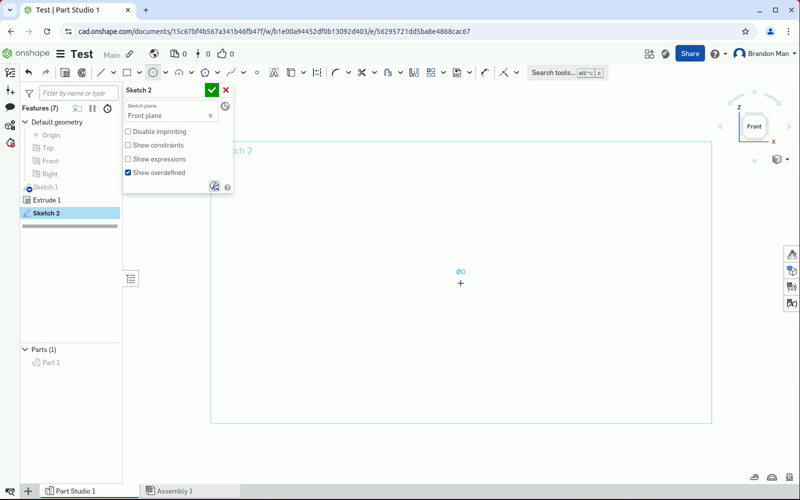
mouse_move(471, 282)
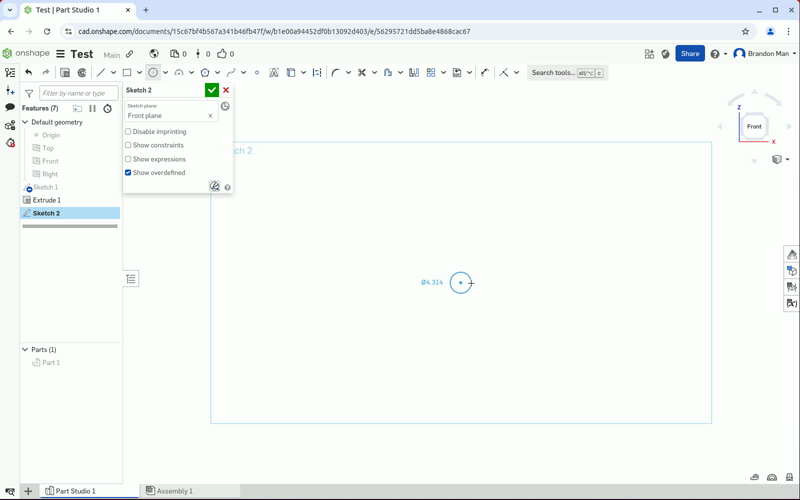
click(471, 282)
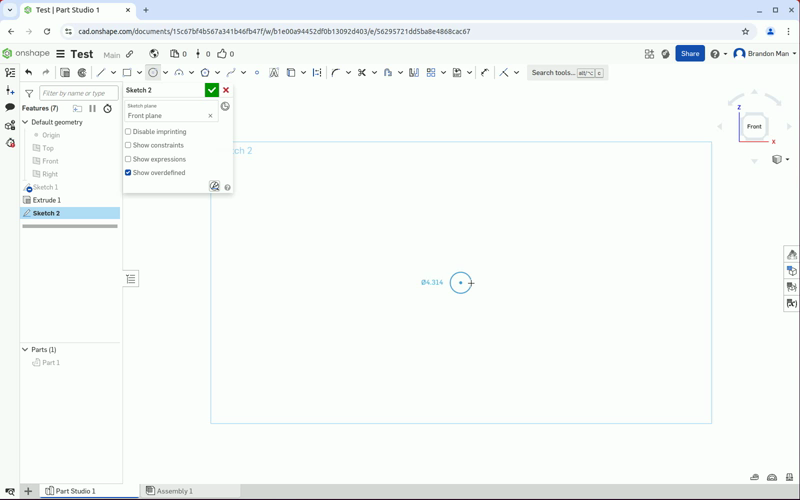
key(esc)
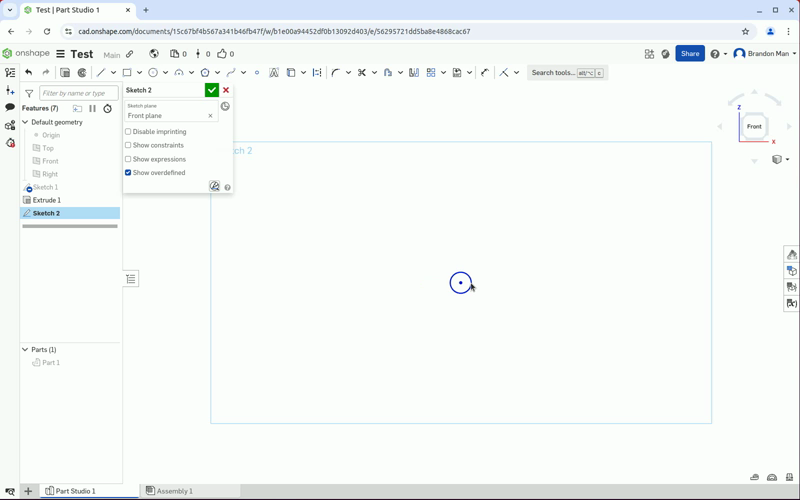
mouse_move(463, 283)
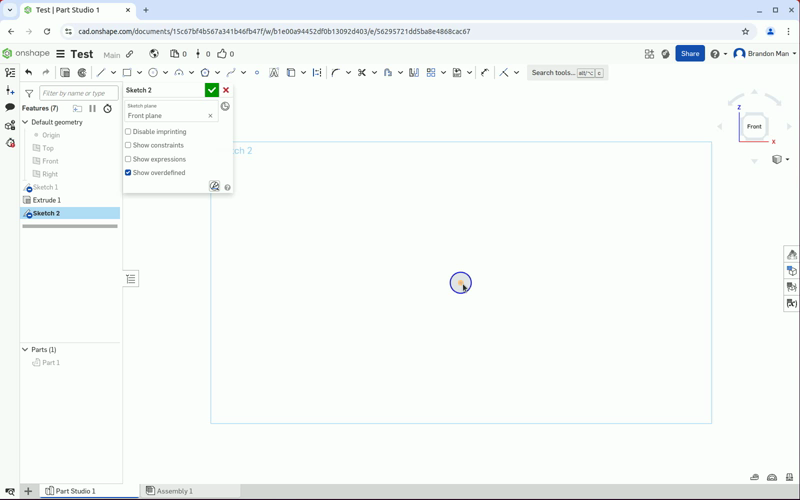
scroll(6)
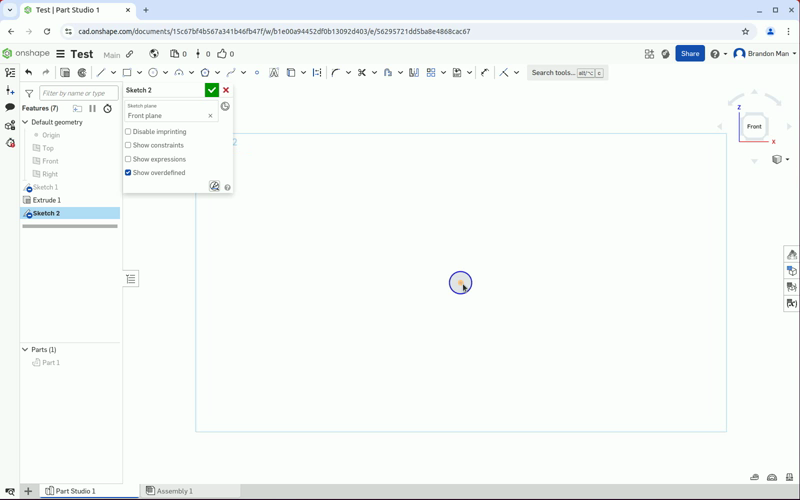
scroll(6)
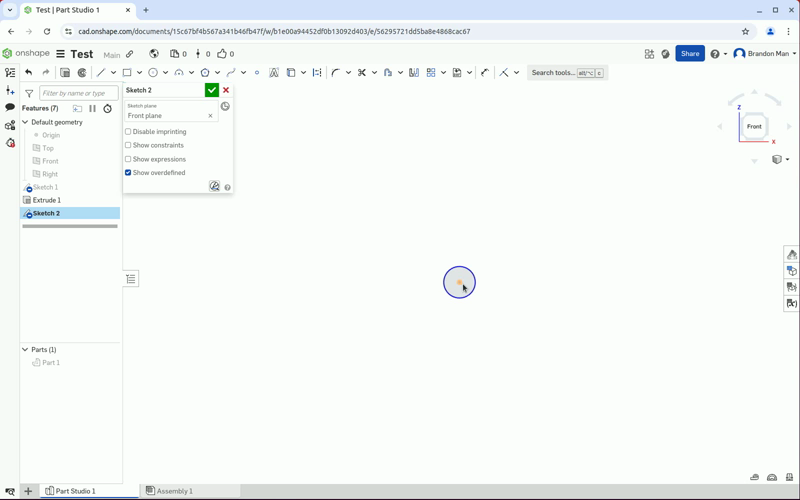
scroll(6)
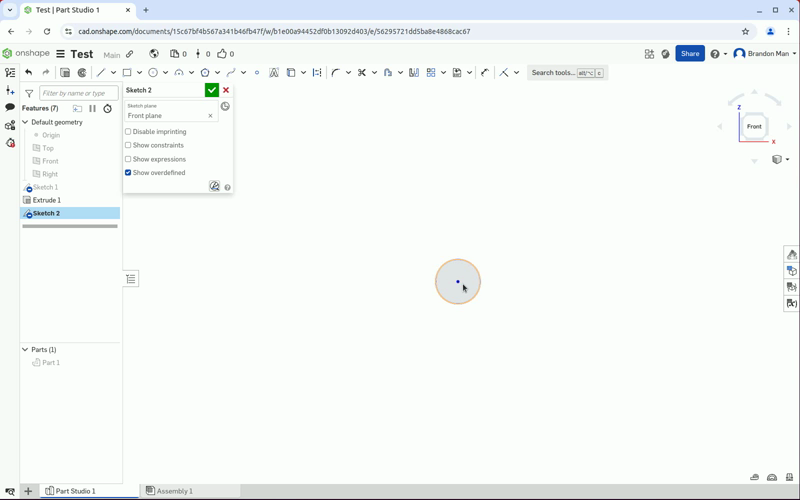
scroll(6)
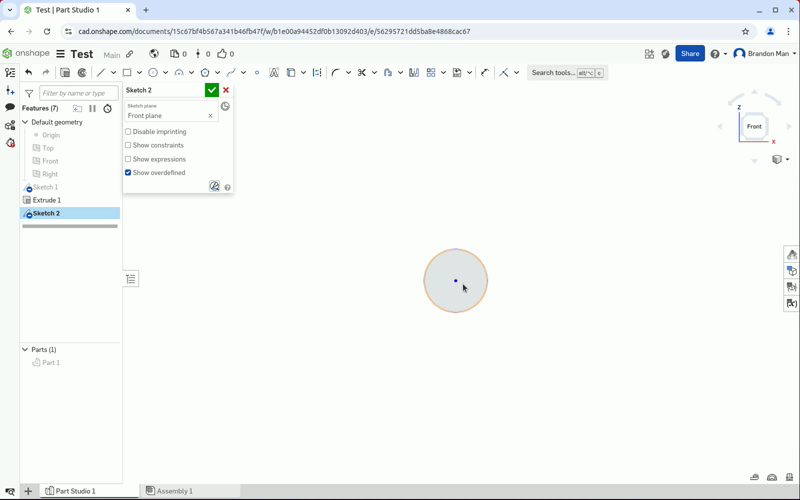
scroll(6)
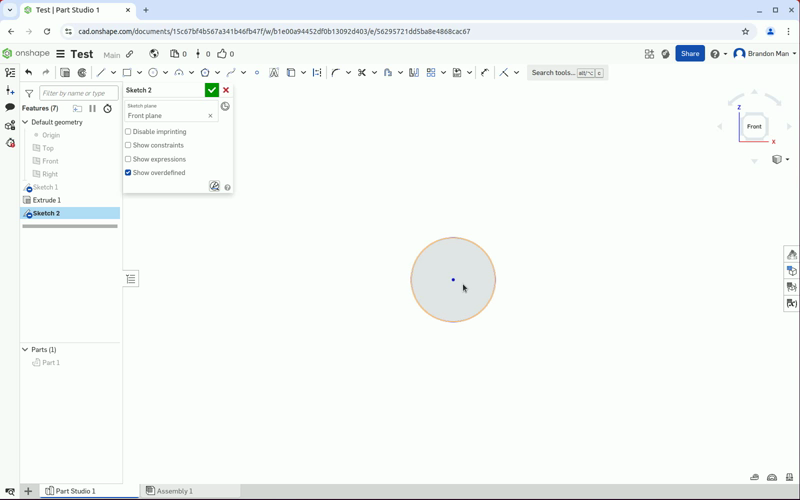
scroll(6)
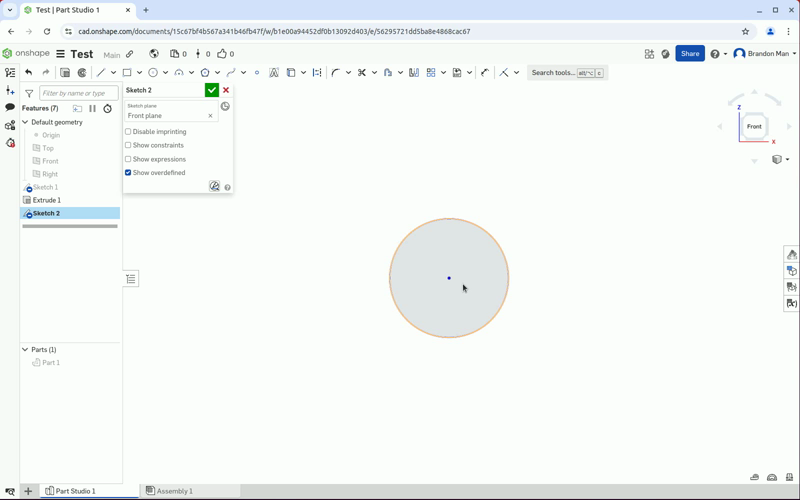
scroll(6)
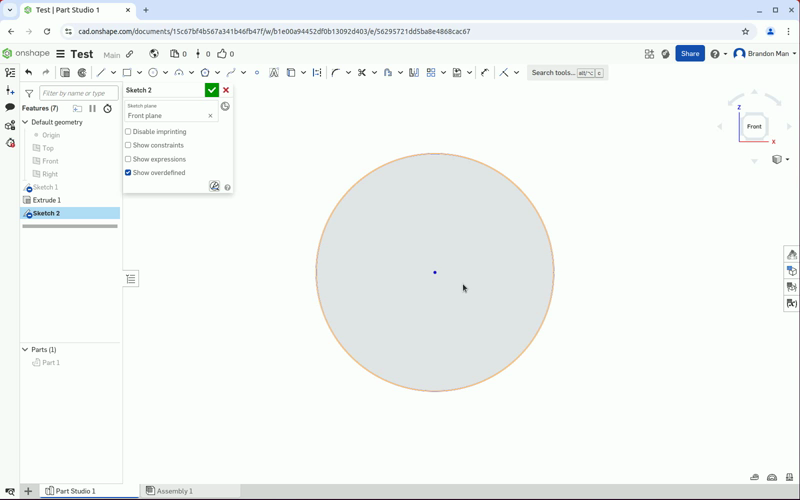
click(463, 283)
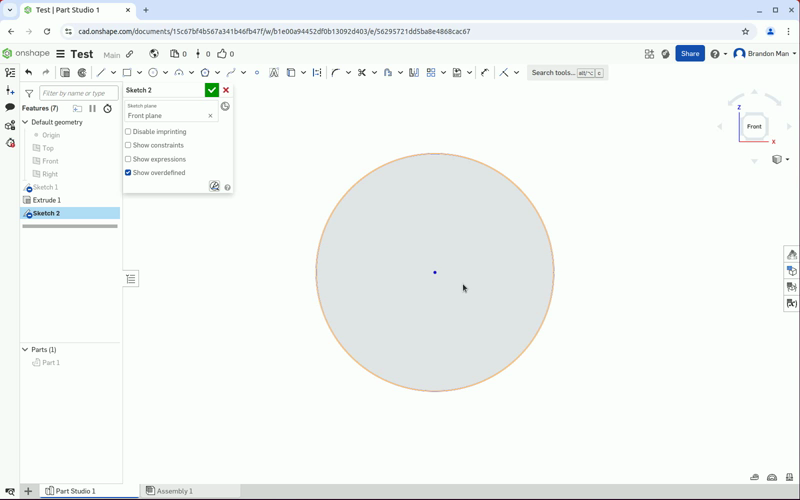
scroll(-6)
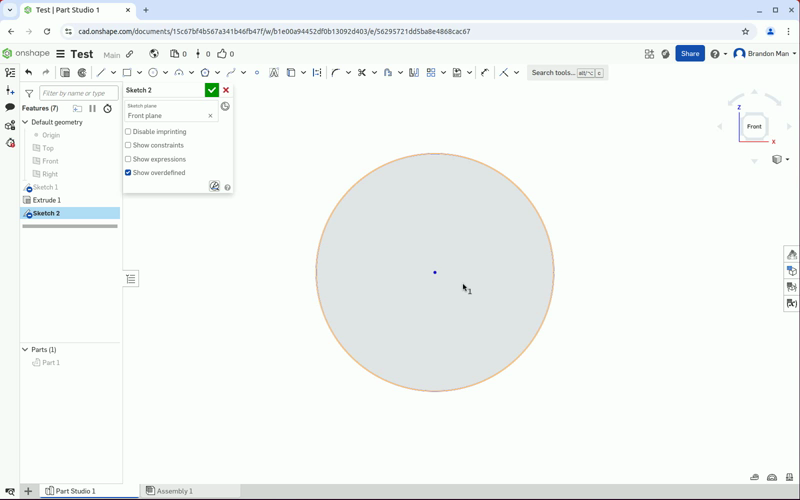
scroll(-6)
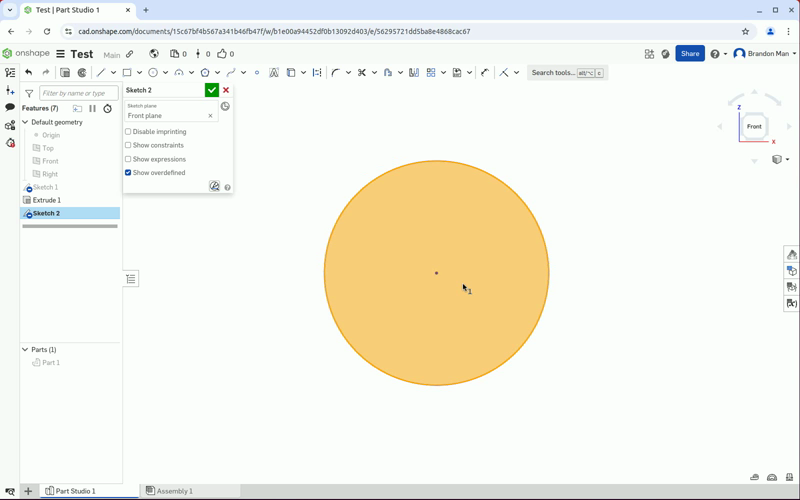
scroll(-6)
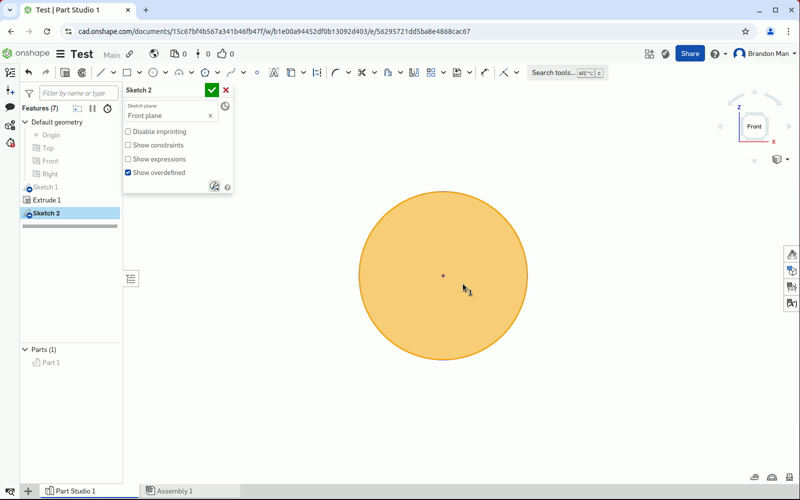
scroll(-6)
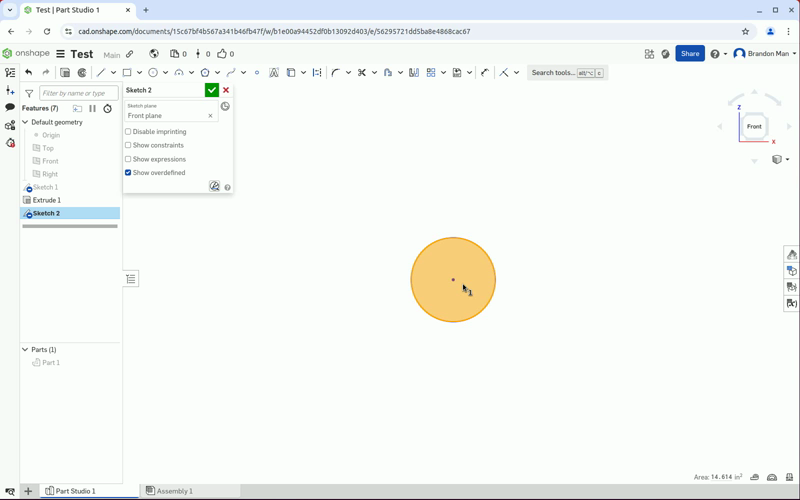
scroll(-6)
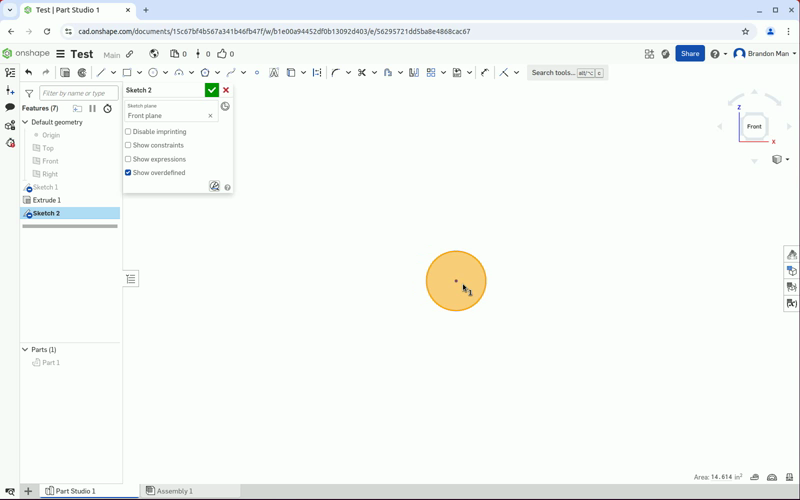
scroll(-6)
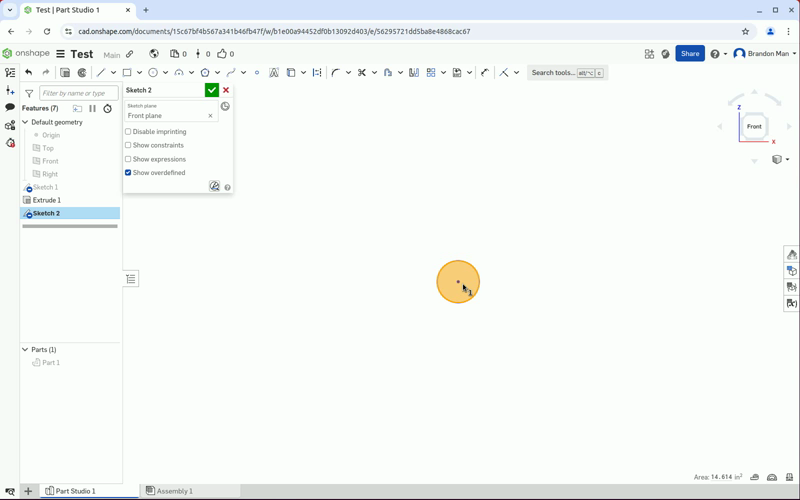
scroll(-6)
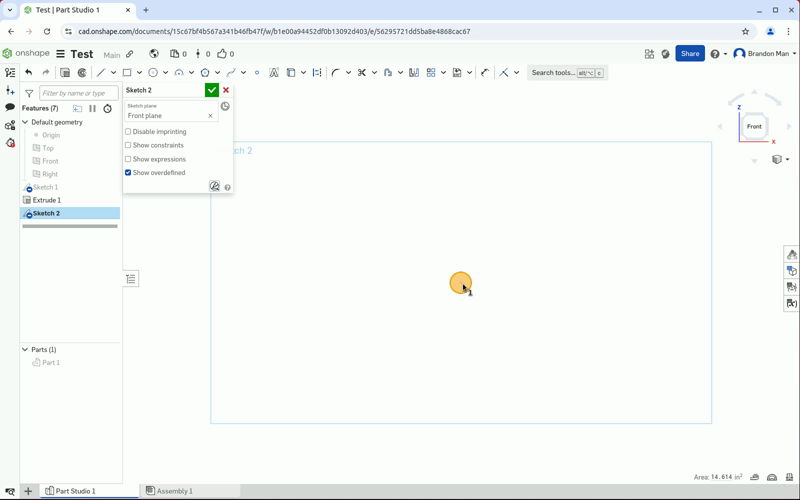
mouse_move(73, 352)
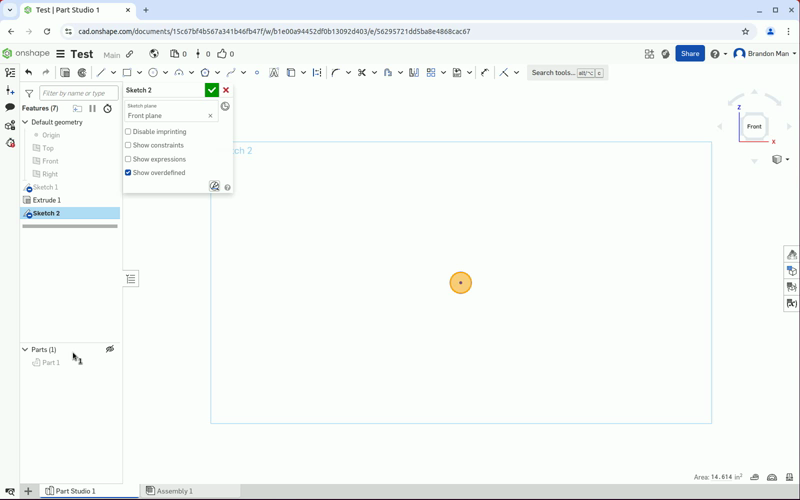
key(shift+y)
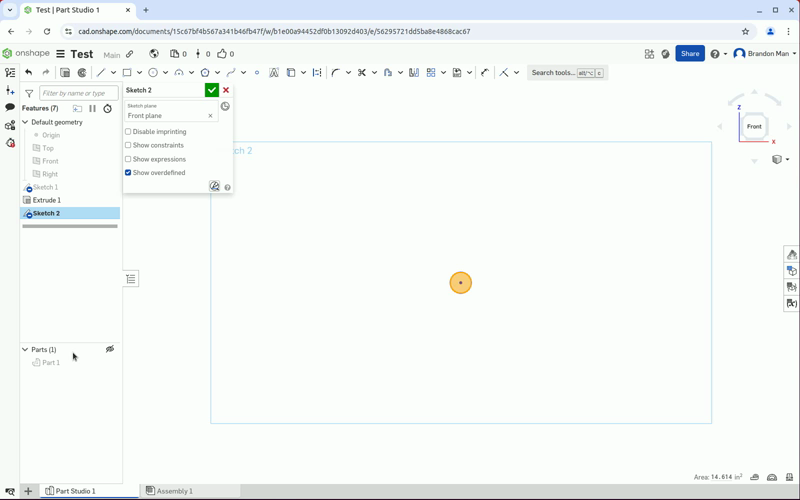
key(shift+e)
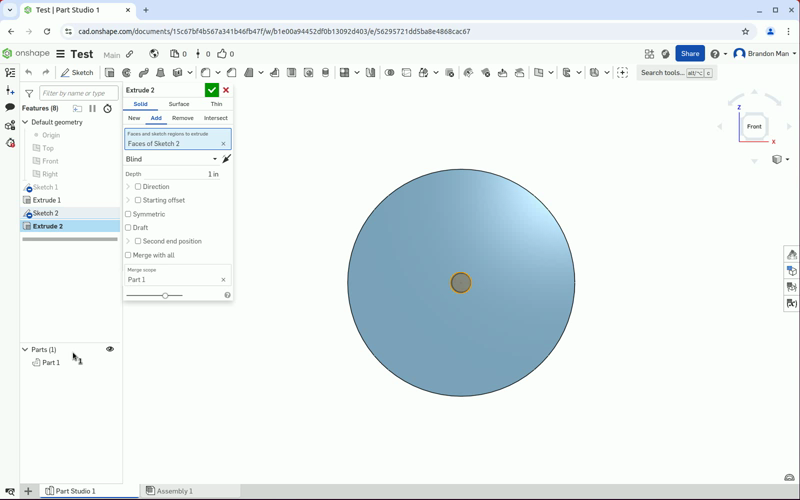
mouse_move(143, 106)
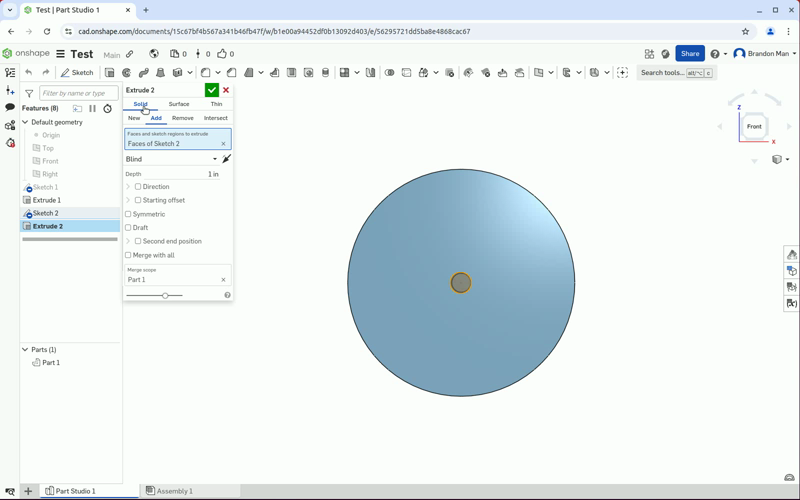
click(143, 106)
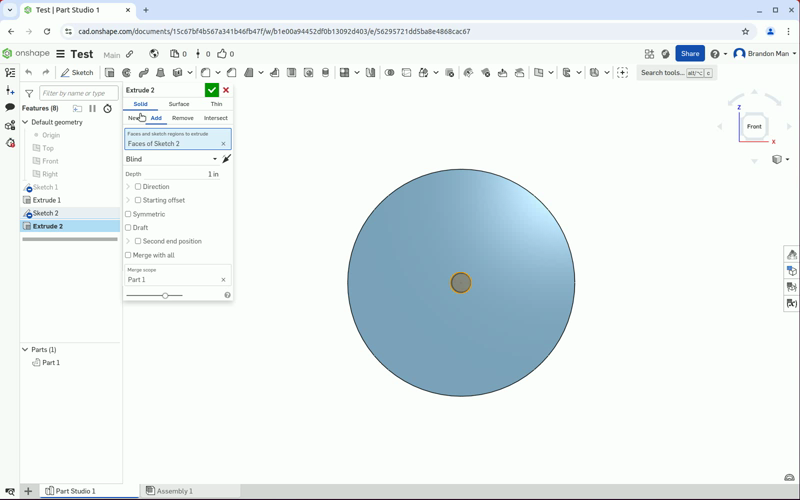
mouse_move(137, 120)
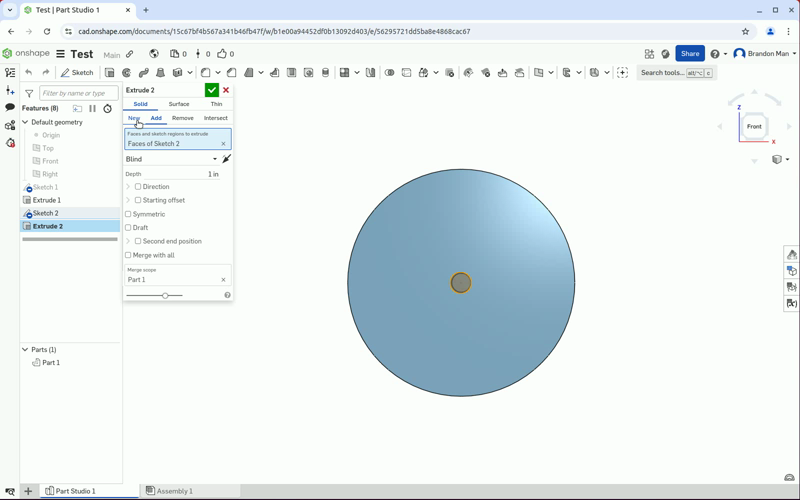
click(137, 120)
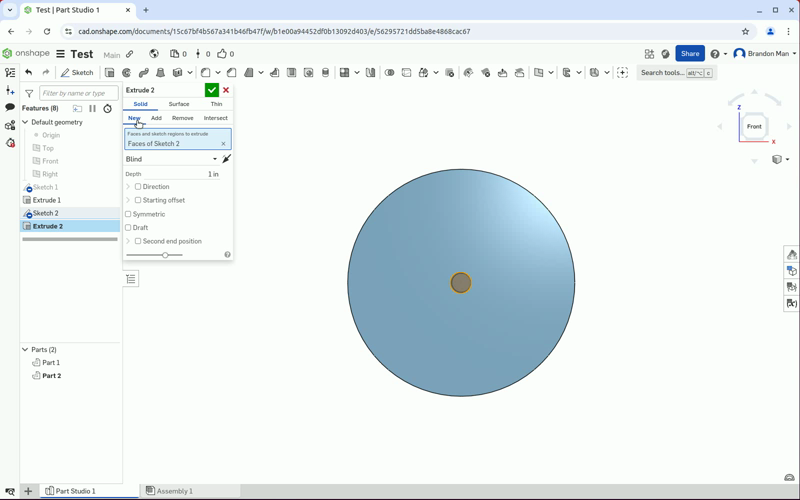
key(tab, 4)
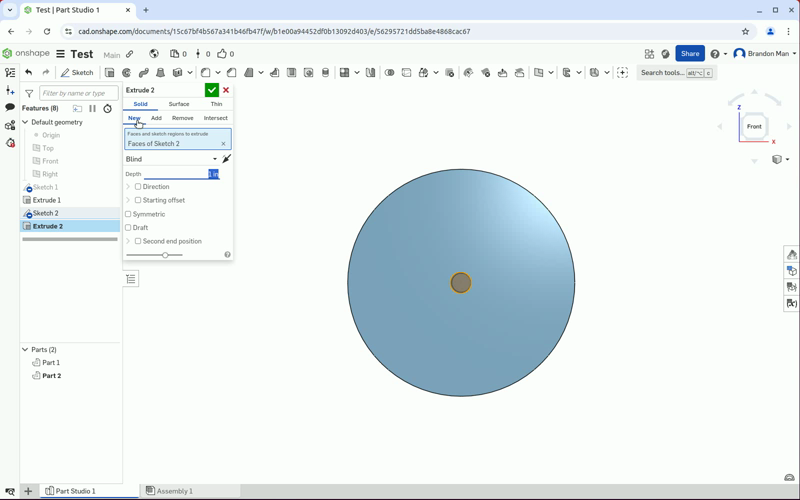
text(1.444)
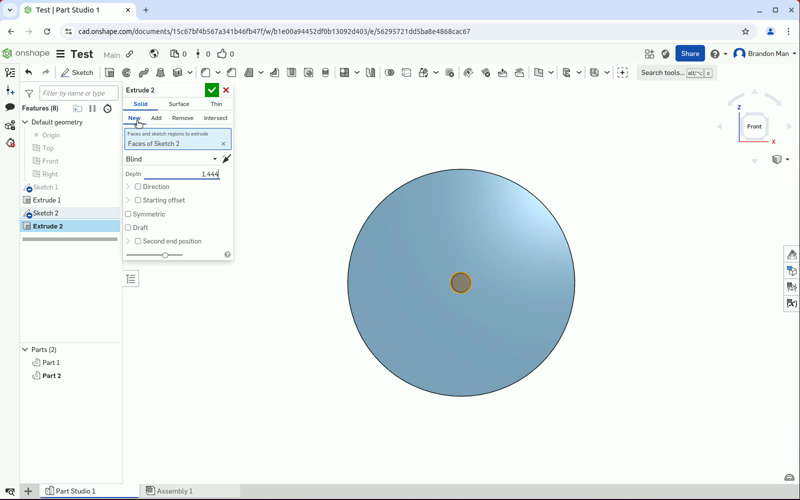
key(enter)
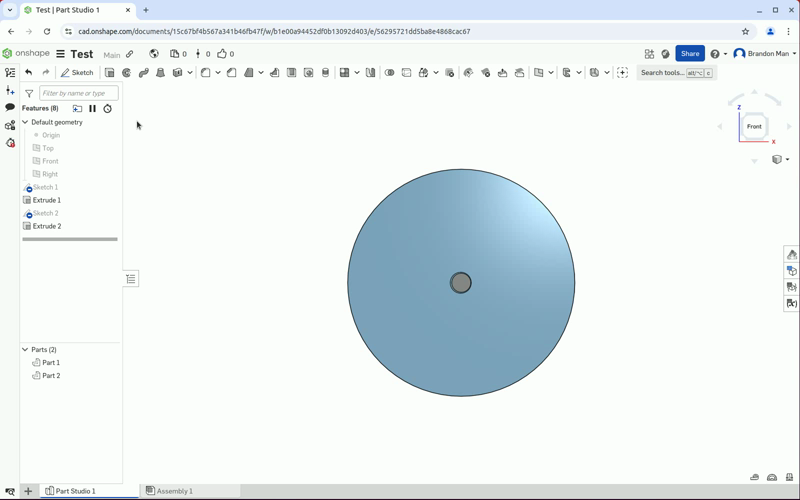
key(shift+h)
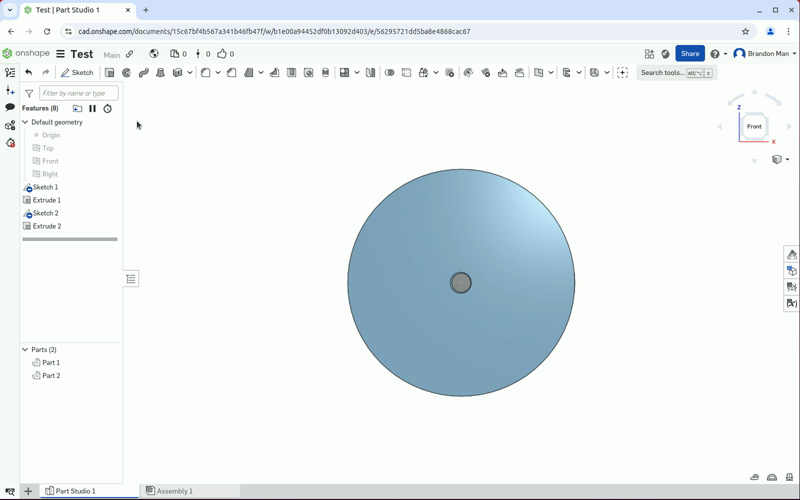
key(shift+h)
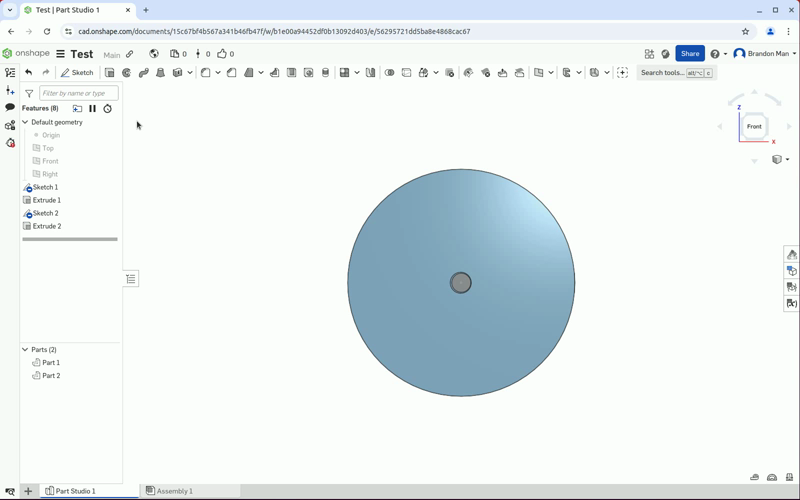
key(shift+7)
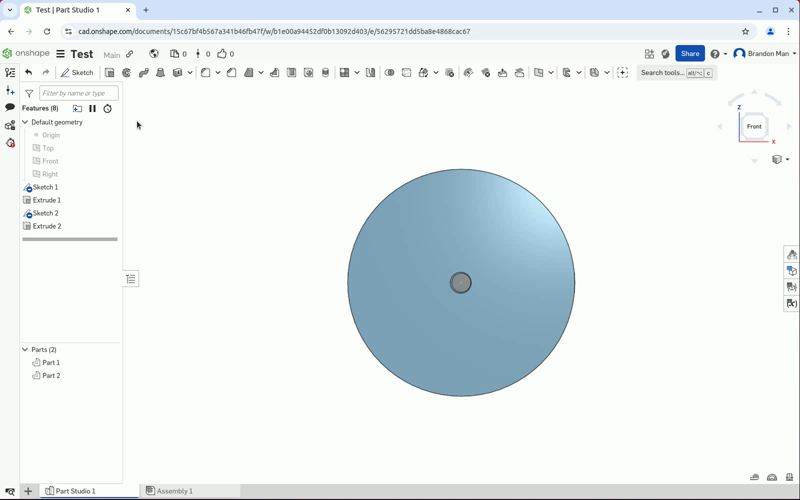
key(left, 2)
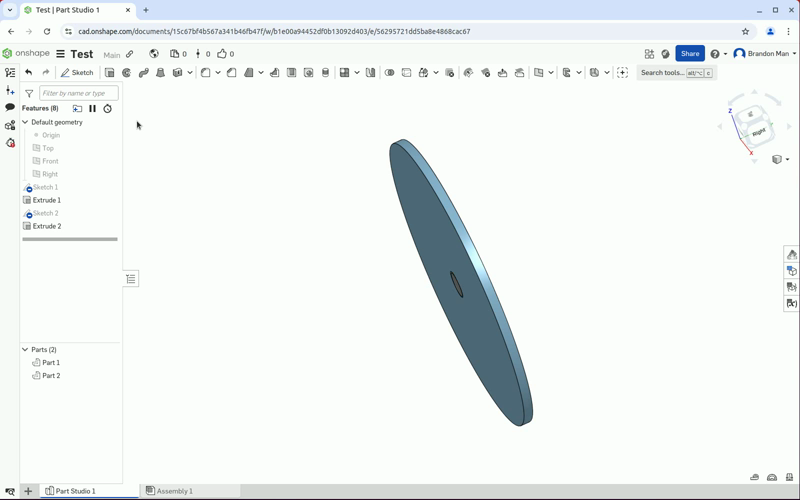
key(down, 2)
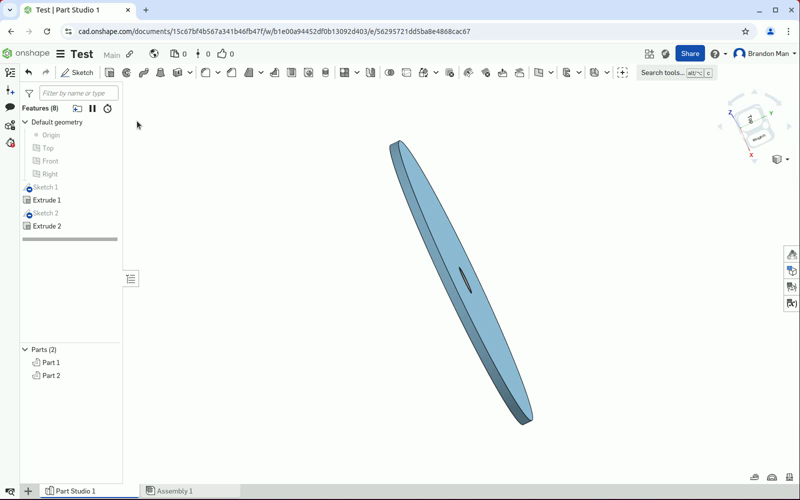
key(up, 2)
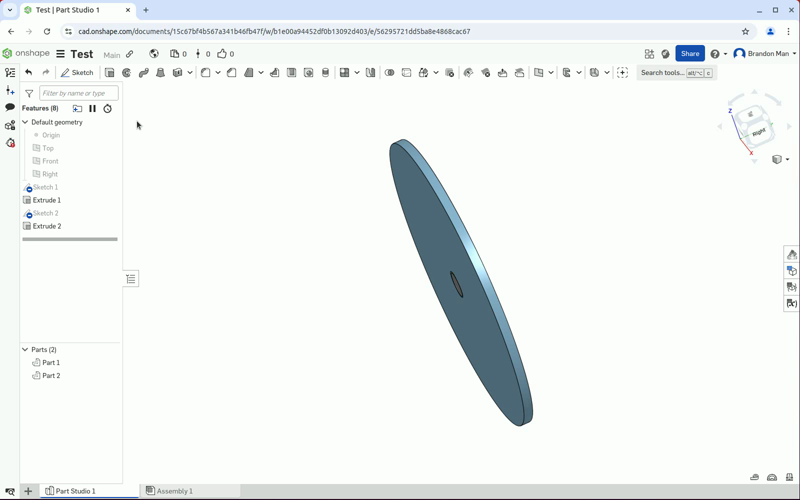
key(right, 2)
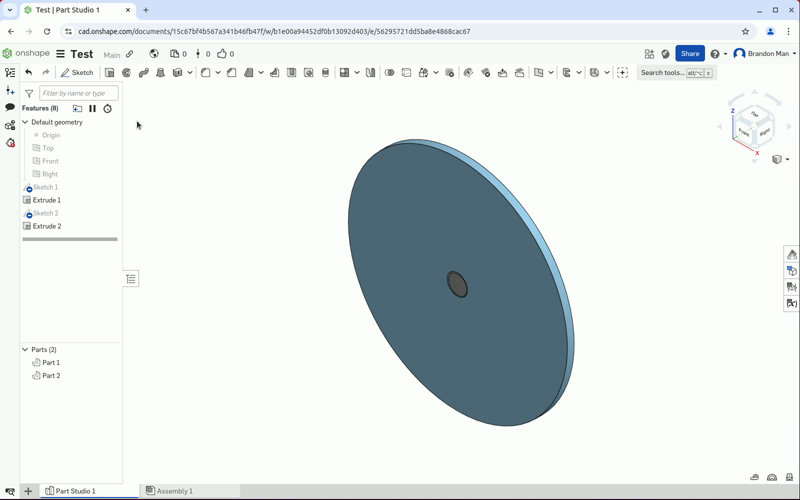
mouse_move(73, 189)
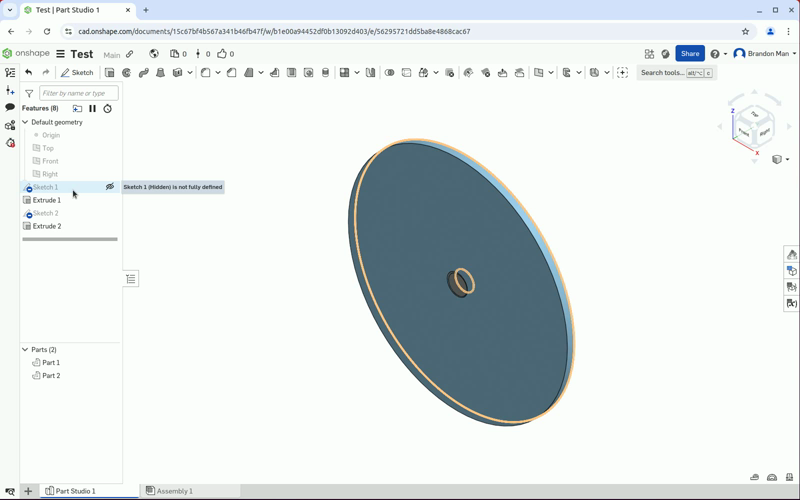
click(73, 189)